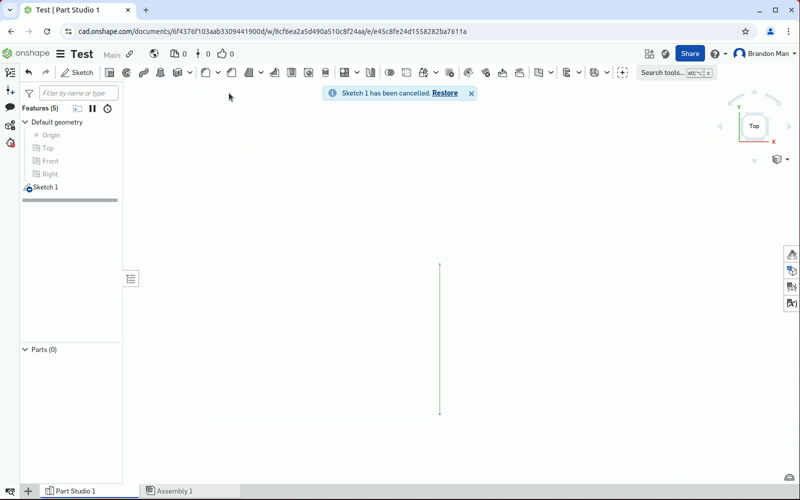
key(shift+h)
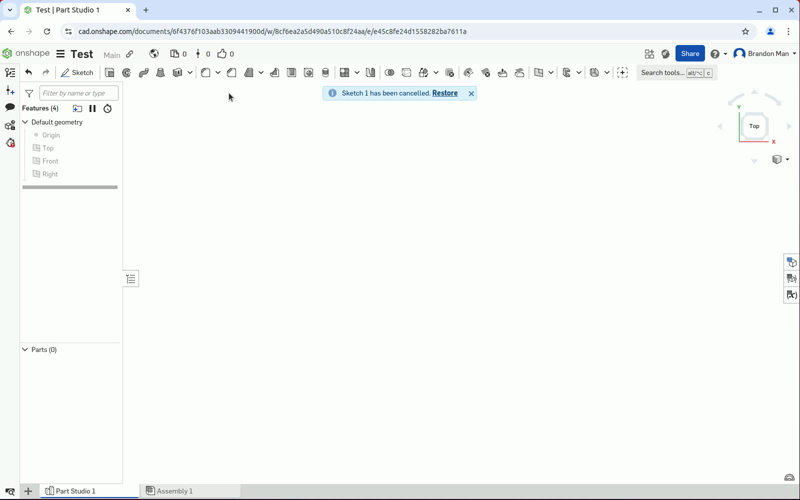
mouse_move(73, 352)
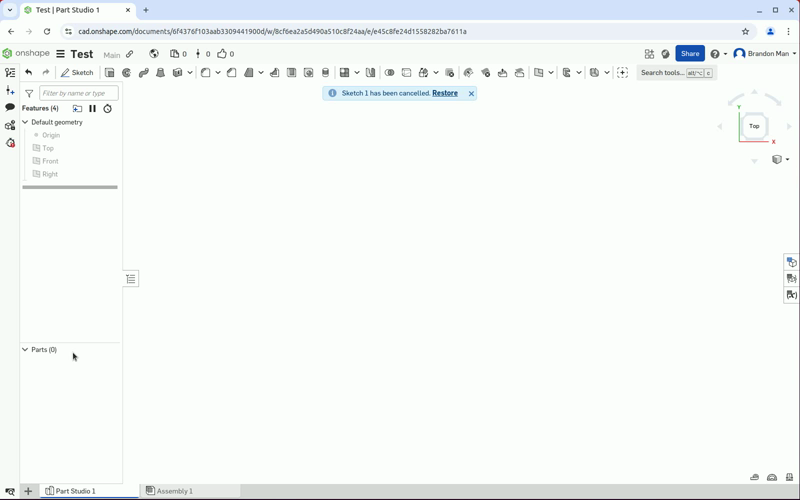
key(y)
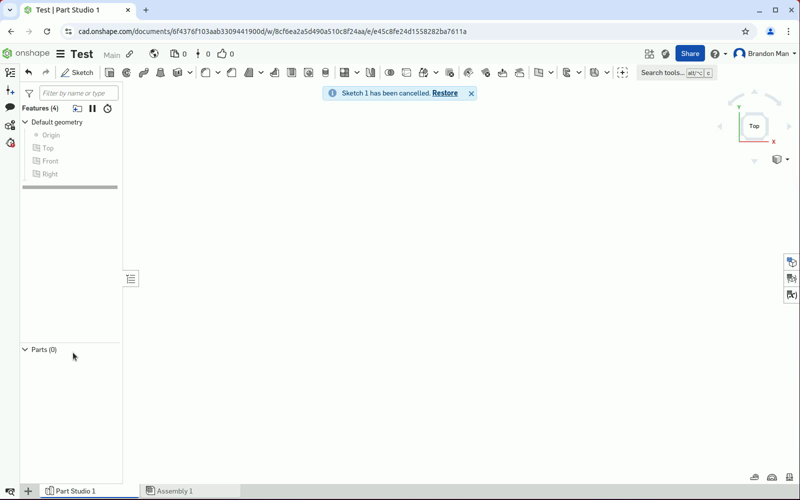
key(shift+p)
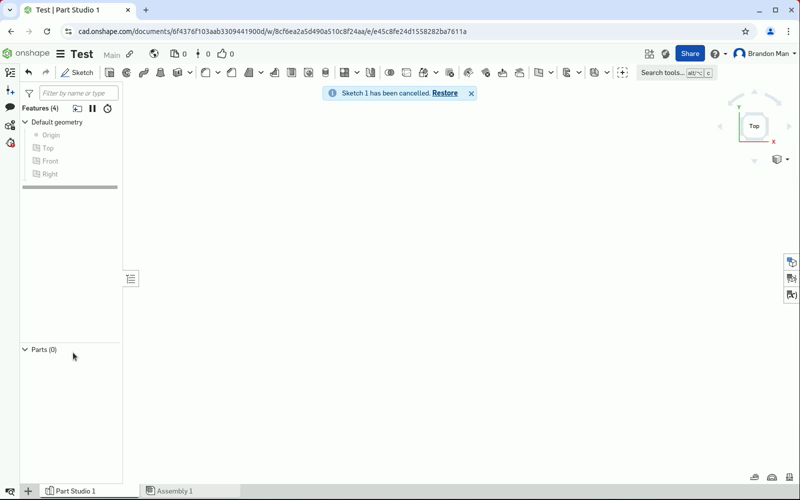
key(space)
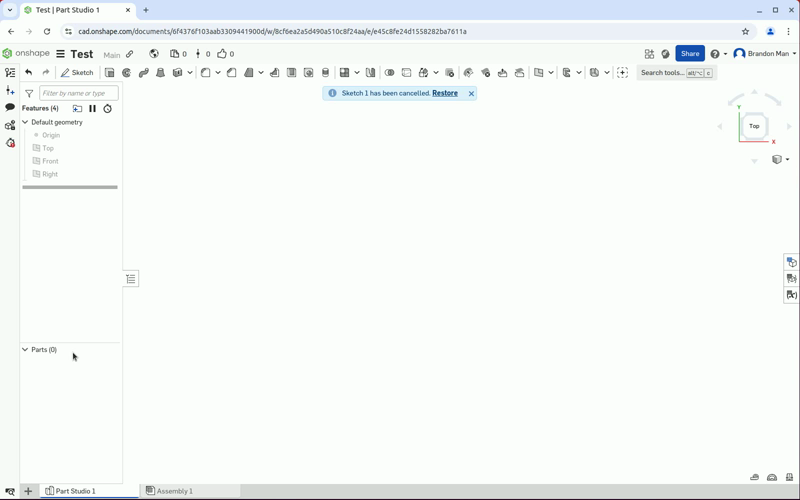
key_down(shift)
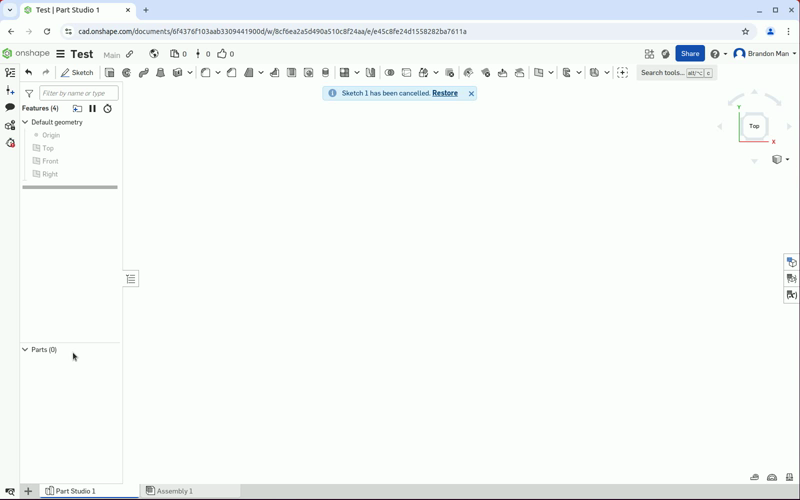
key(up)
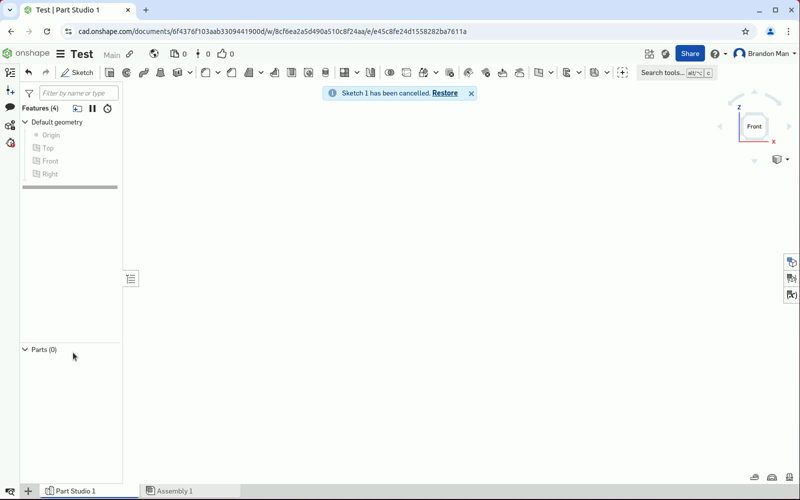
key_up(shift)
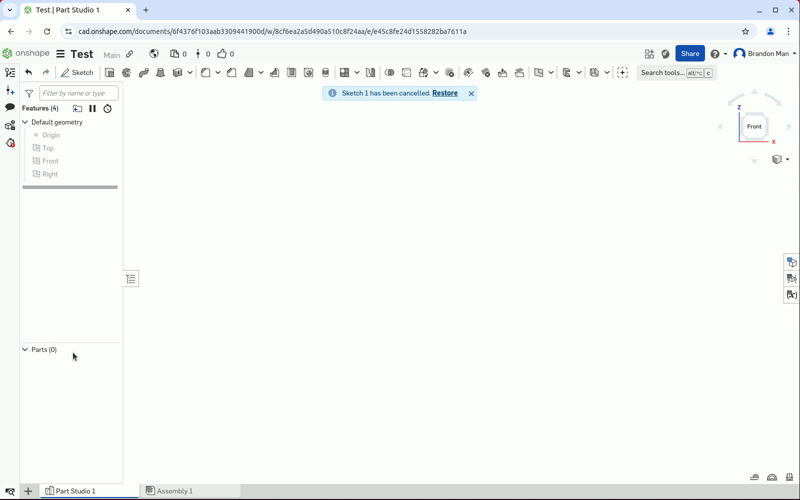
mouse_move(73, 352)
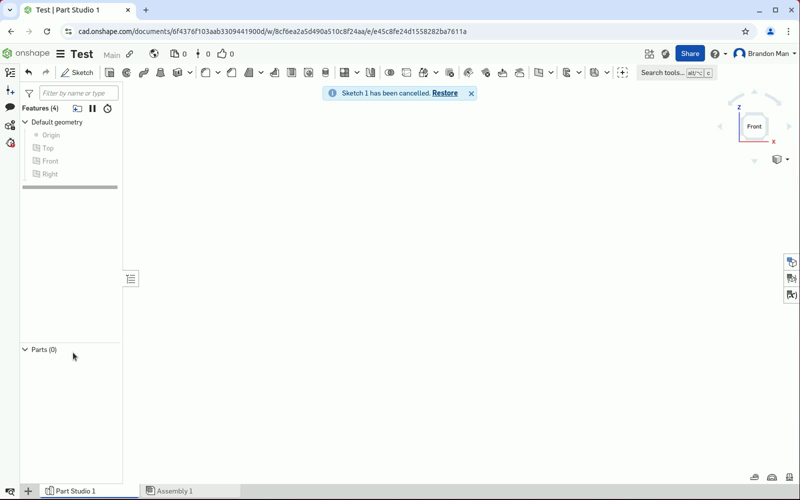
key(shift+y)
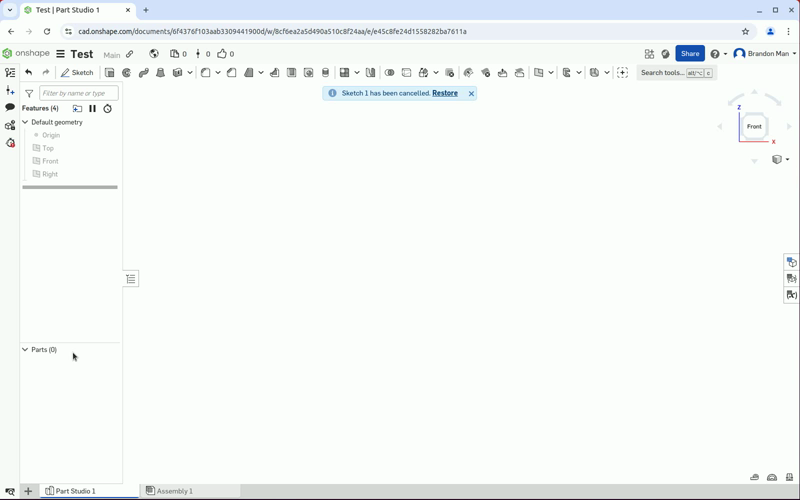
key(shift+s)
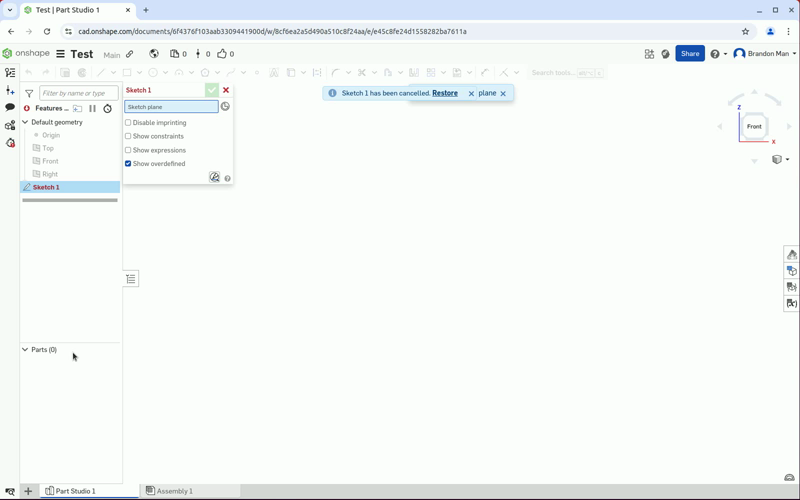
mouse_move(73, 163)
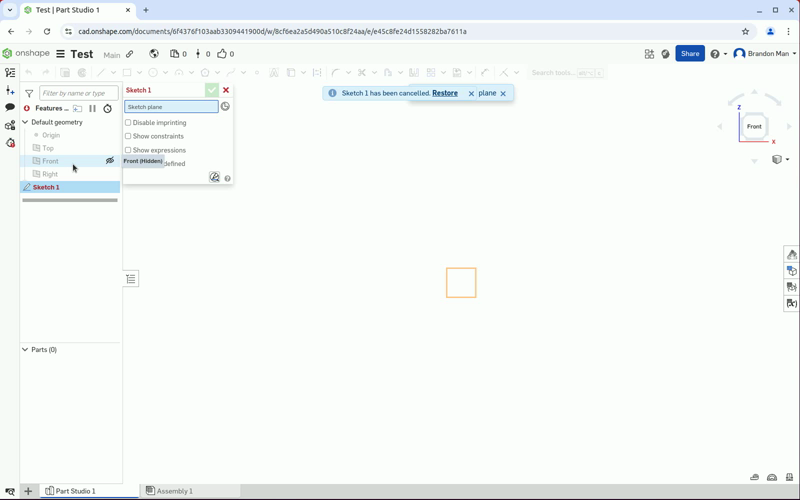
click(73, 163)
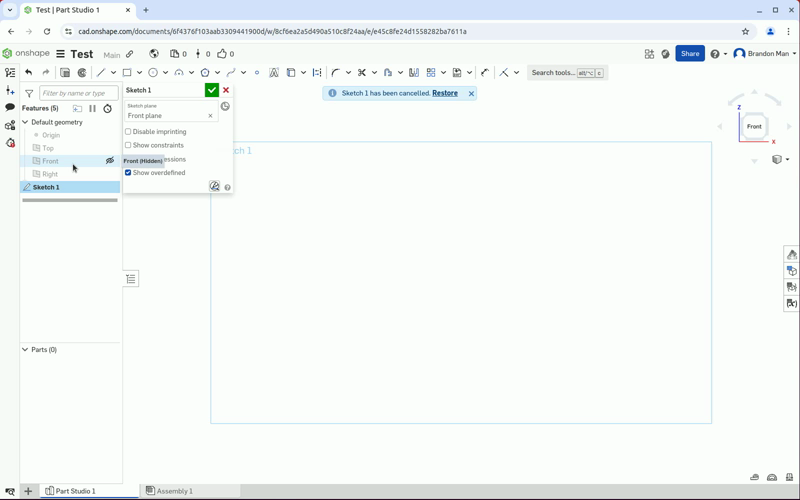
mouse_move(73, 352)
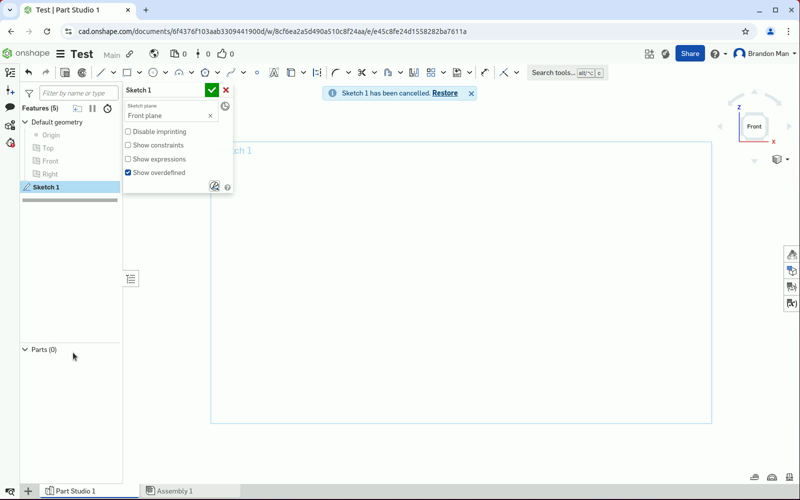
key(y)
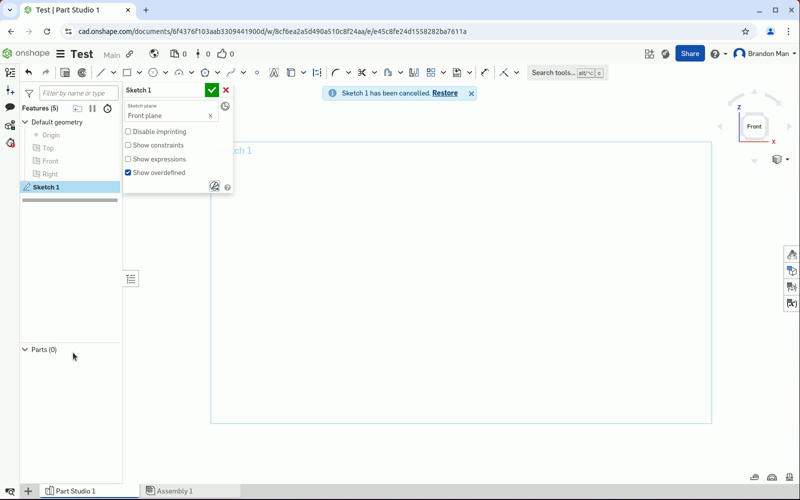
key(c)
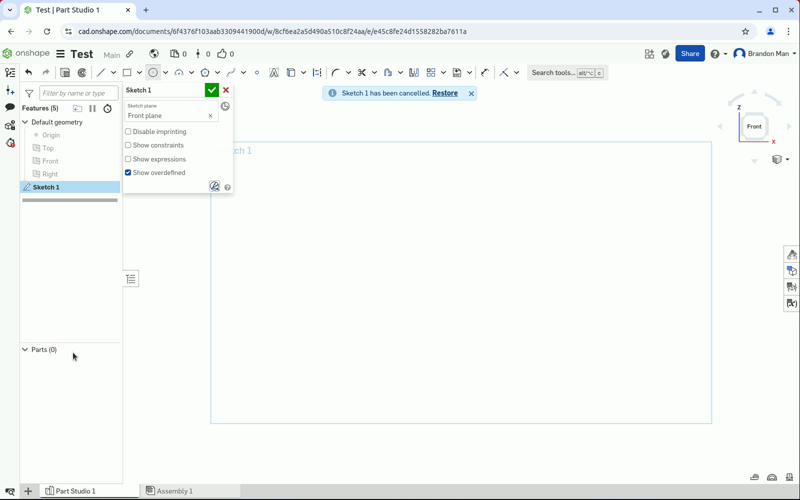
key_down(shift)
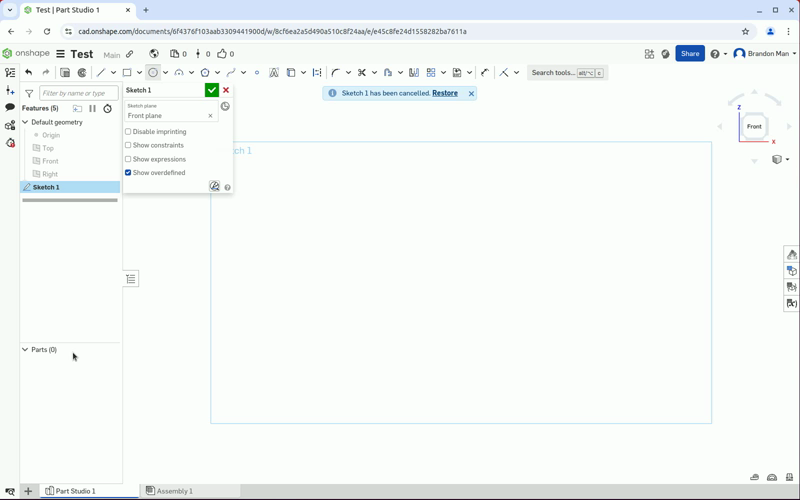
mouse_move(461, 282)
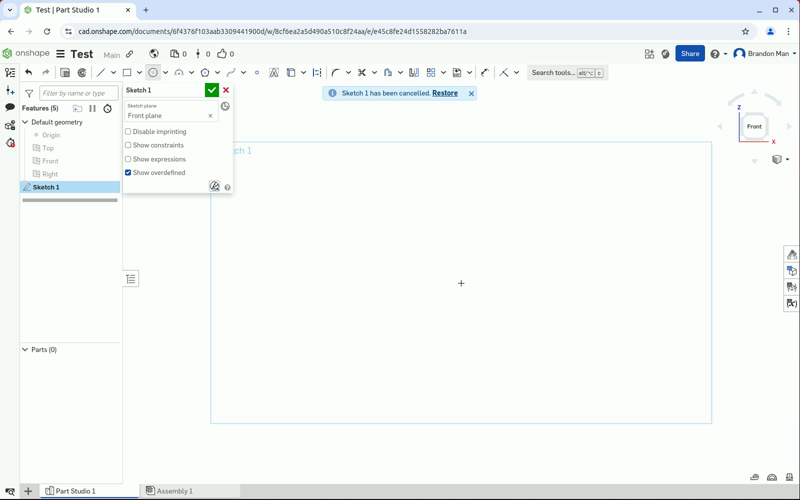
click(461, 282)
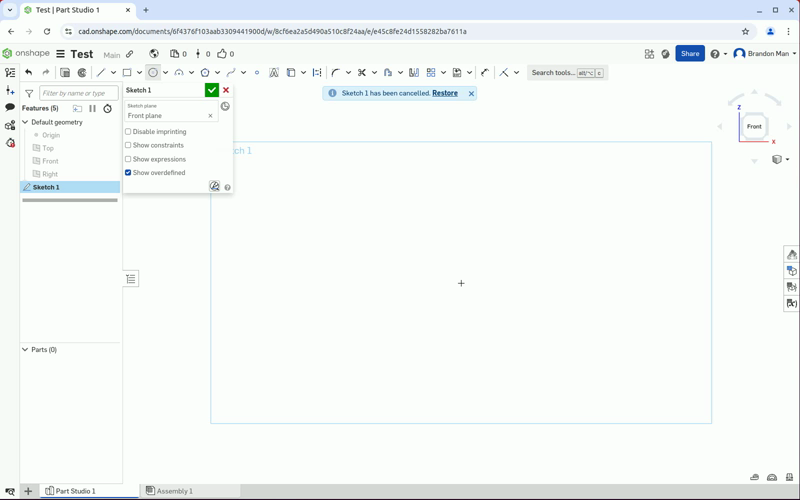
key_up(shift)
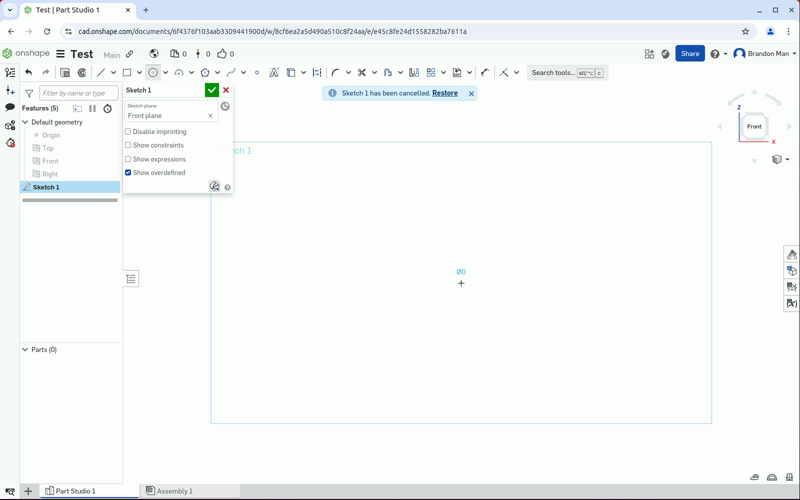
mouse_move(521, 282)
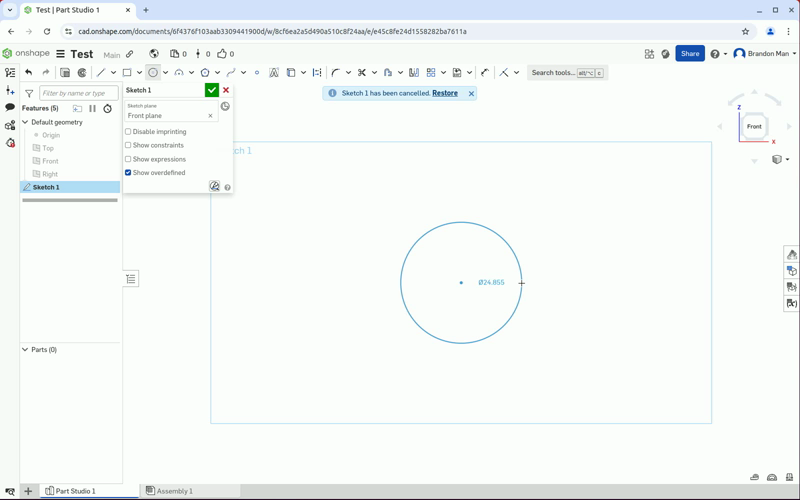
click(521, 282)
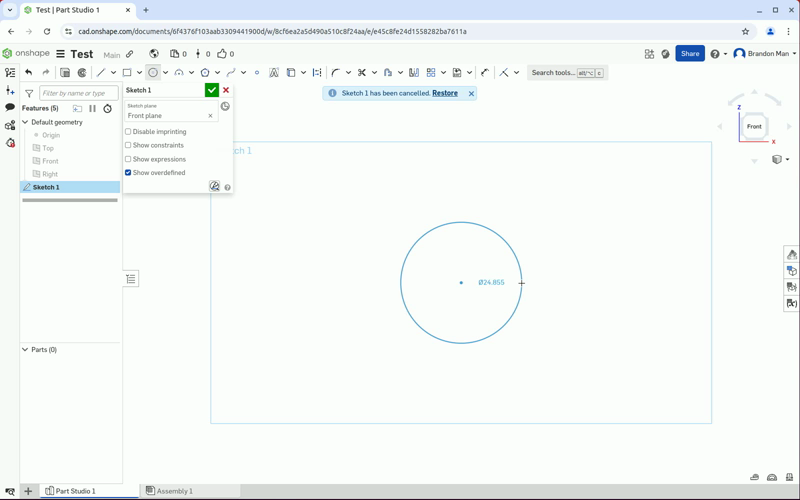
key(esc)
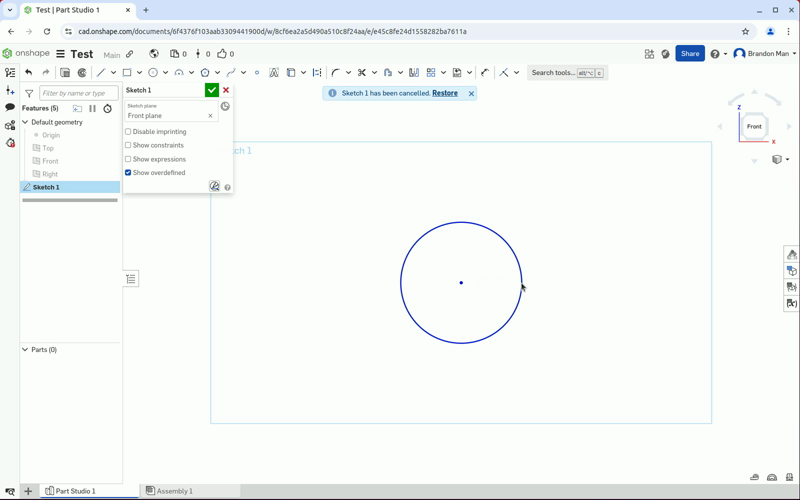
mouse_move(442, 302)
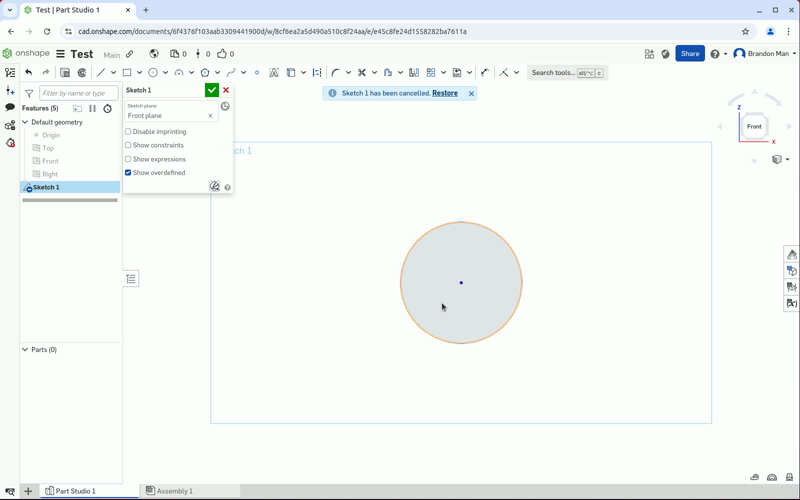
click(442, 302)
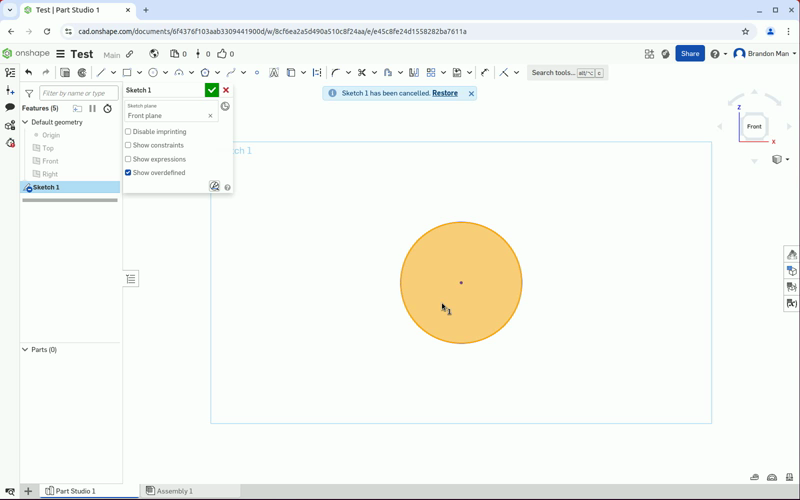
mouse_move(73, 352)
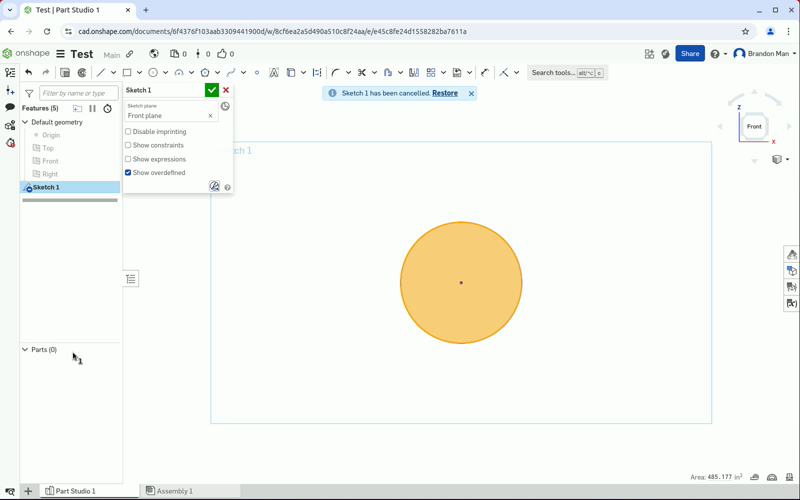
key(shift+y)
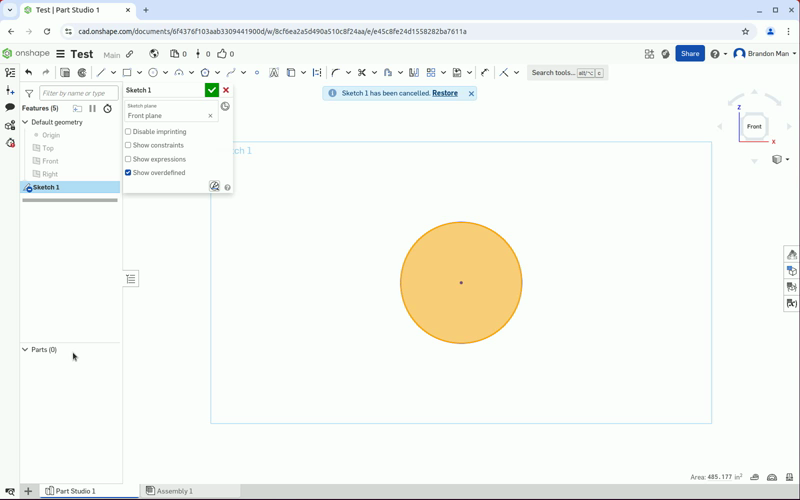
key(shift+e)
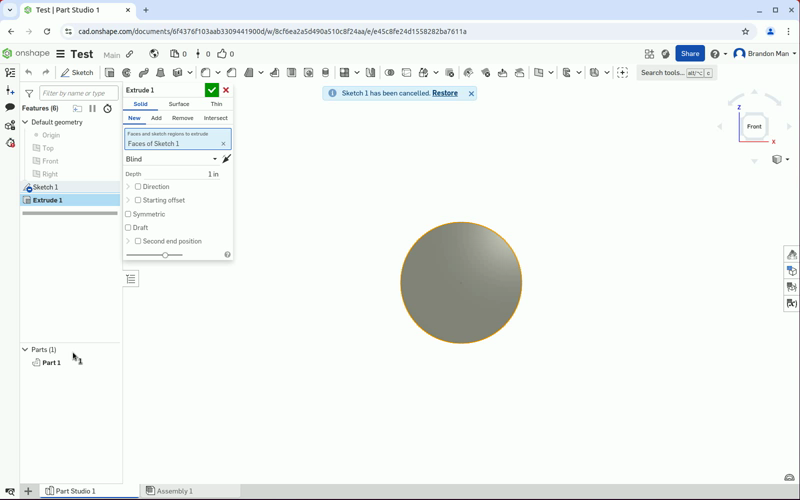
mouse_move(143, 106)
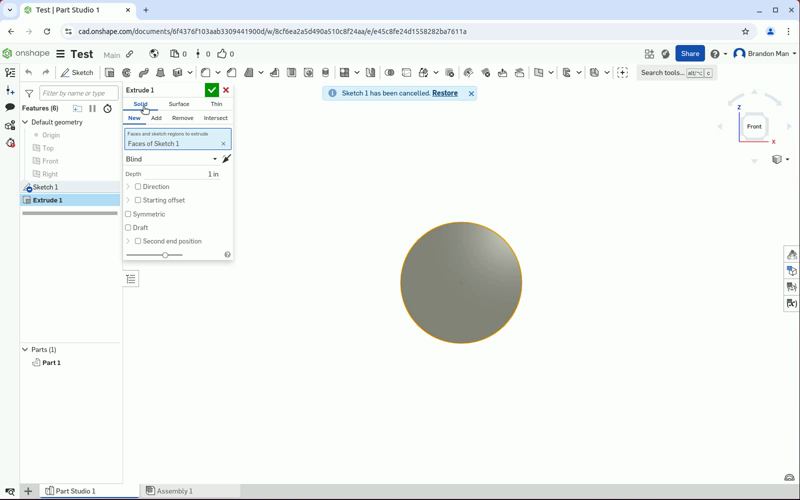
click(143, 106)
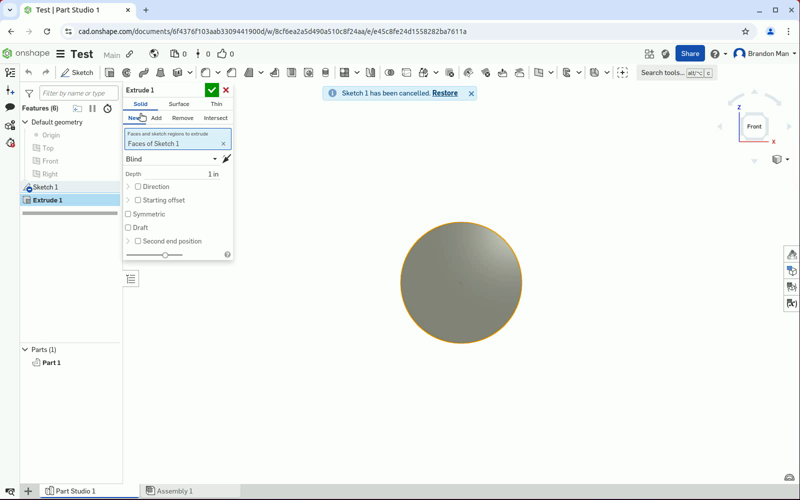
mouse_move(137, 120)
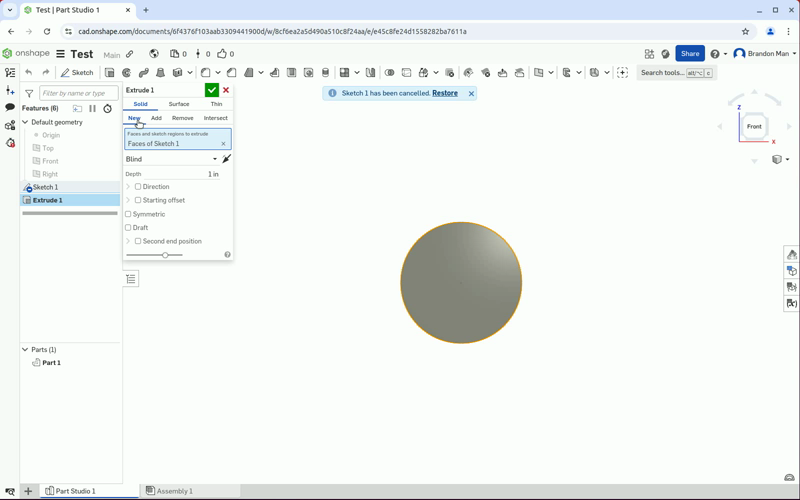
click(137, 120)
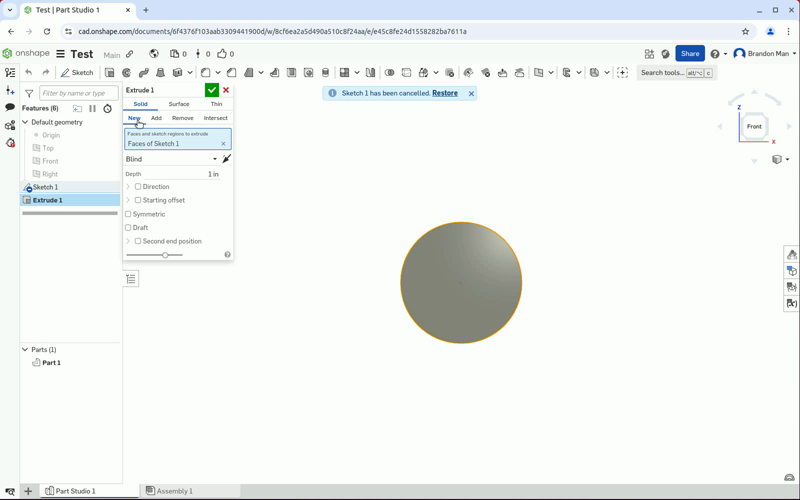
key(tab, 4)
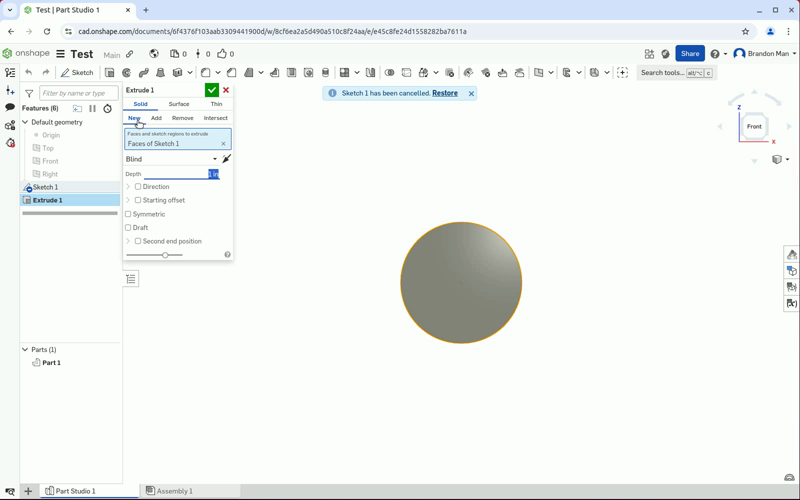
text(3.37)
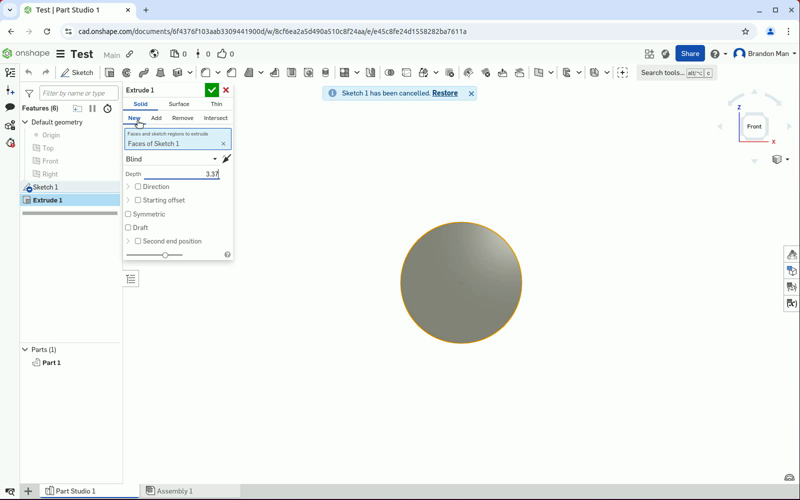
key(enter)
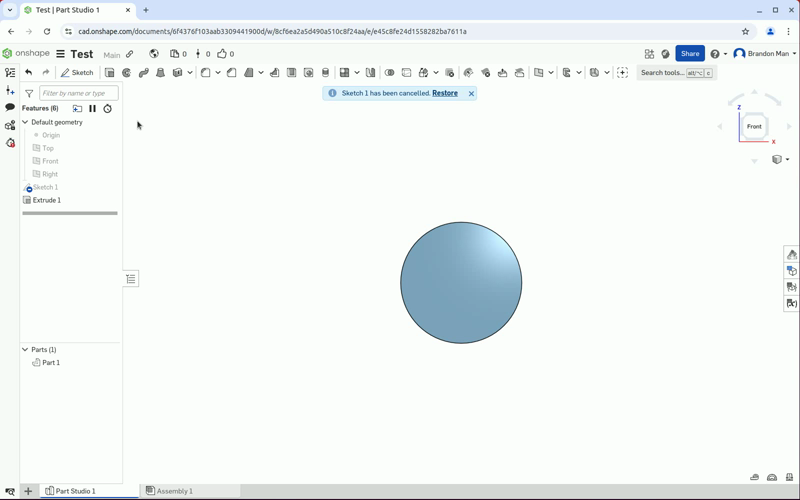
key(shift+h)
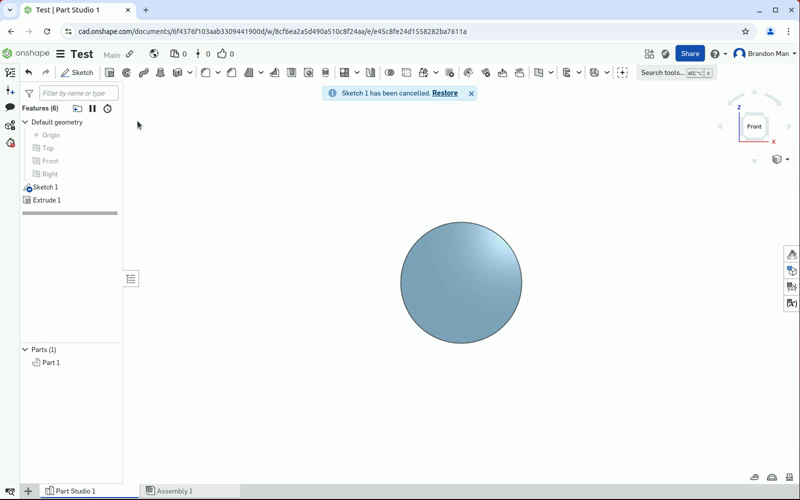
key(shift+h)
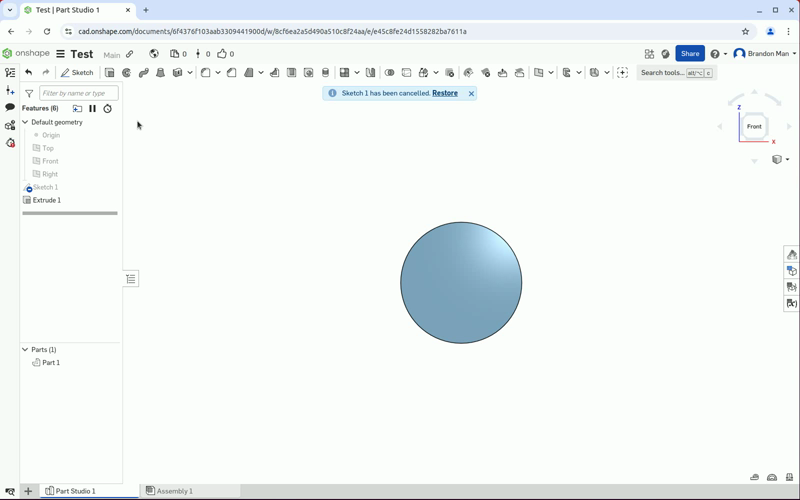
mouse_move(73, 189)
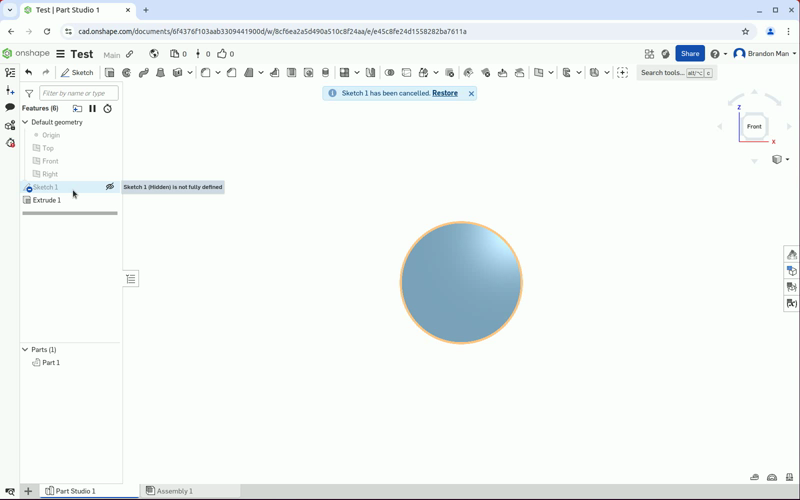
click(73, 189)
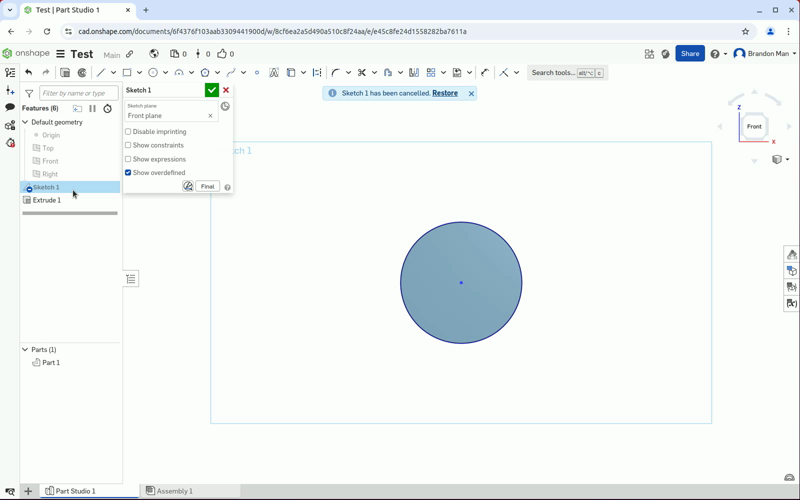
mouse_move(229, 92)
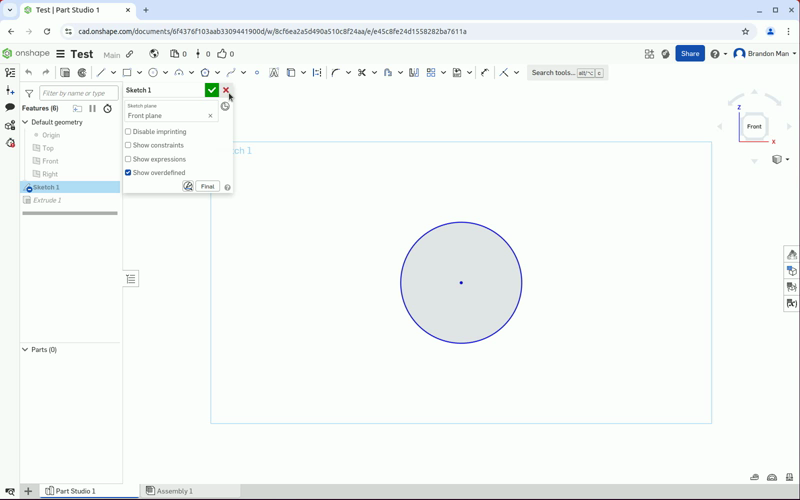
click(229, 92)
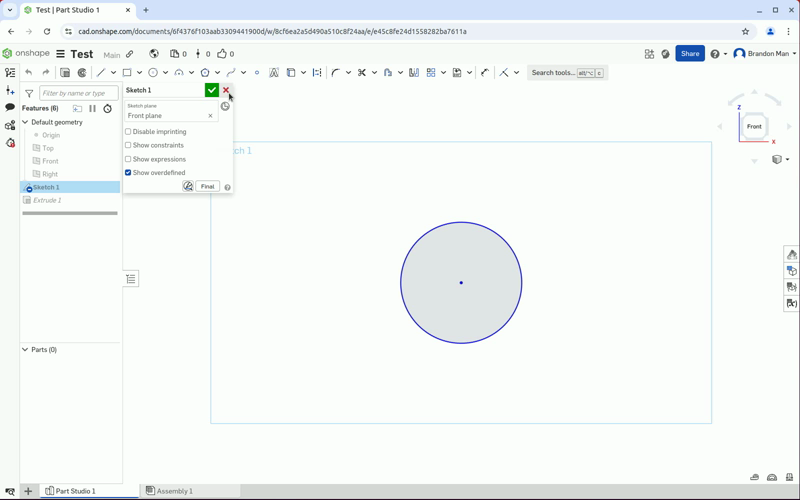
key(shift+s)
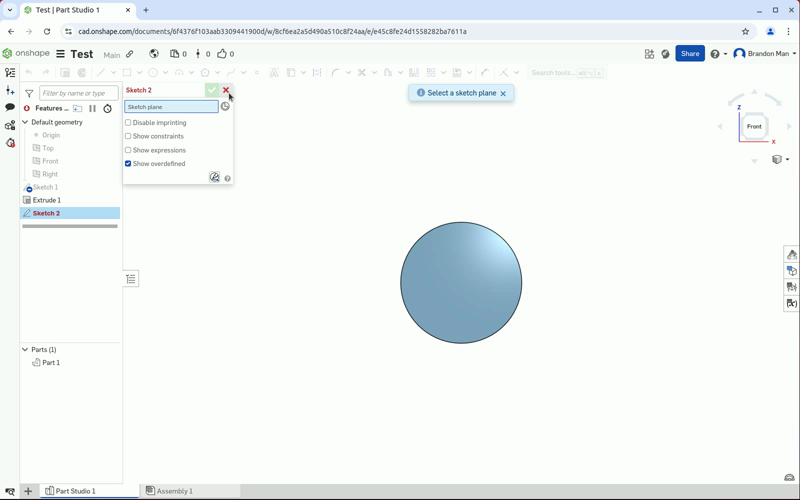
mouse_move(73, 163)
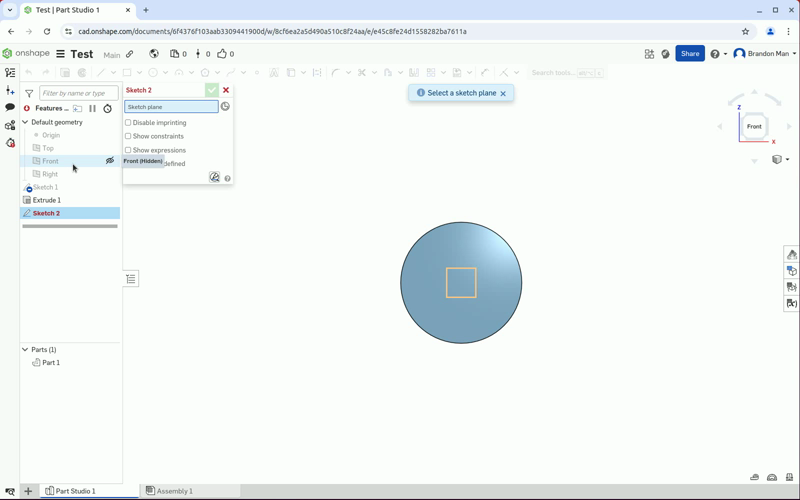
click(73, 163)
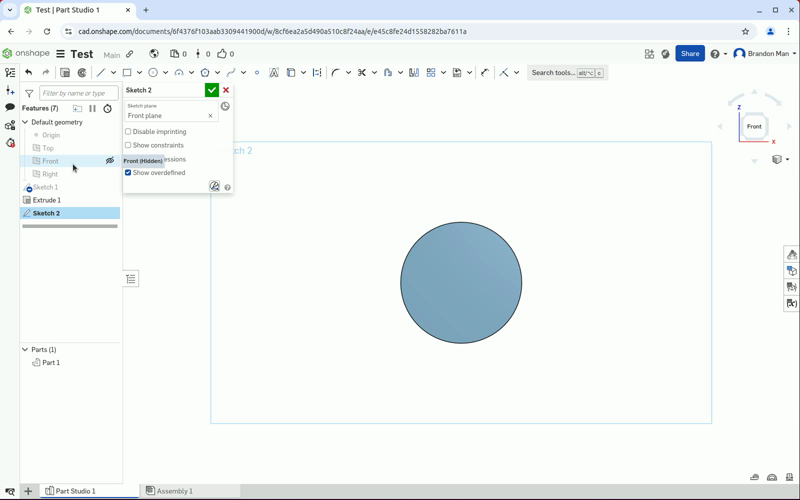
mouse_move(73, 352)
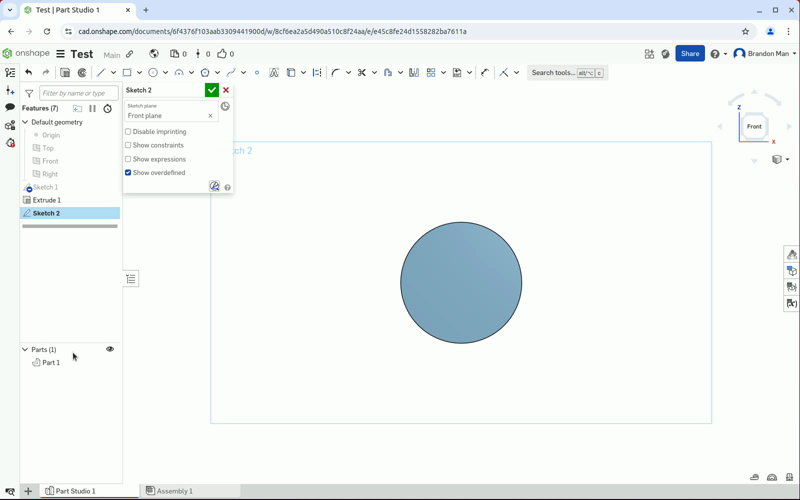
key(y)
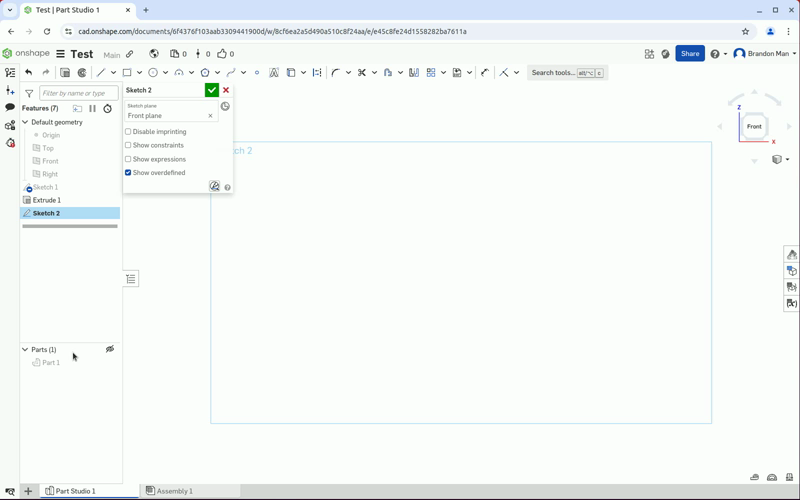
key(l)
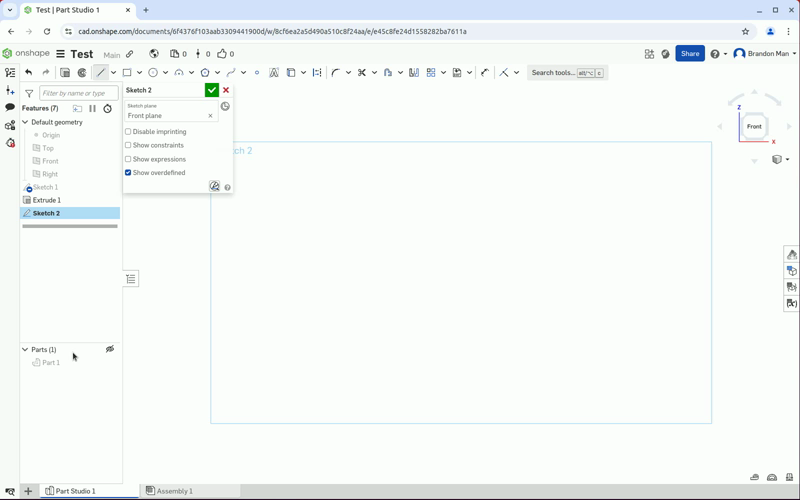
key_down(shift)
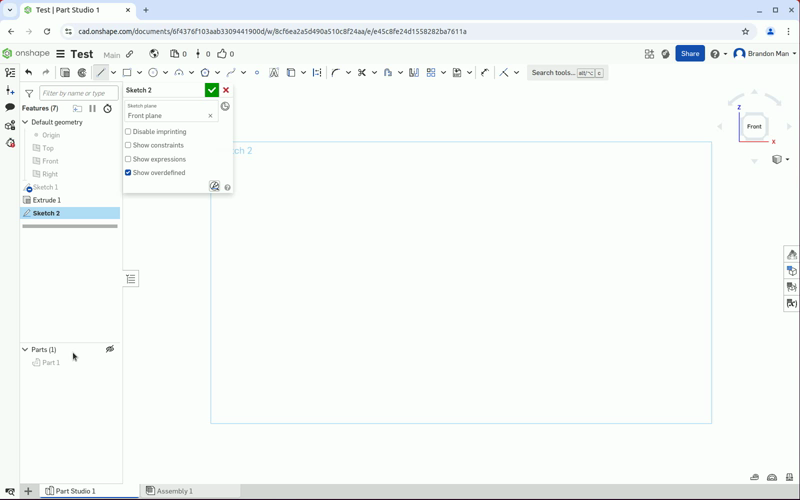
mouse_move(443, 340)
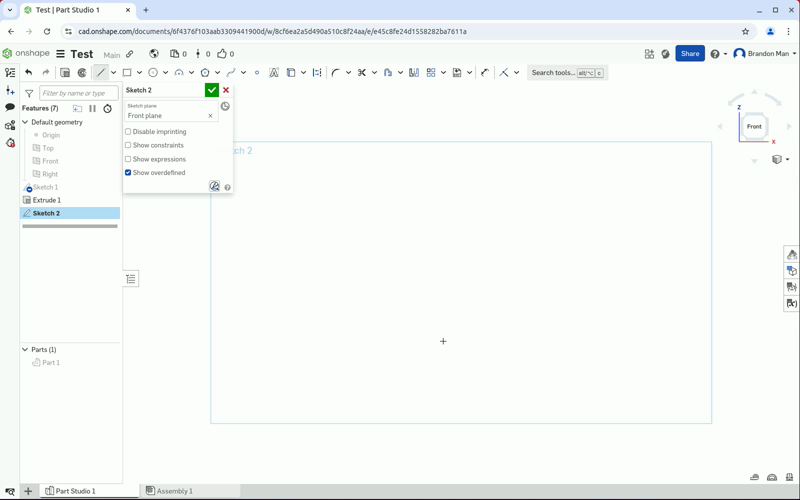
click(443, 340)
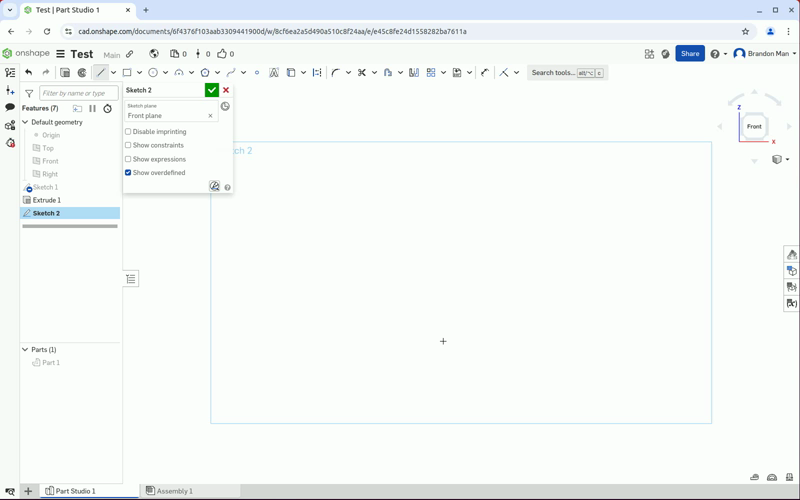
key_up(shift)
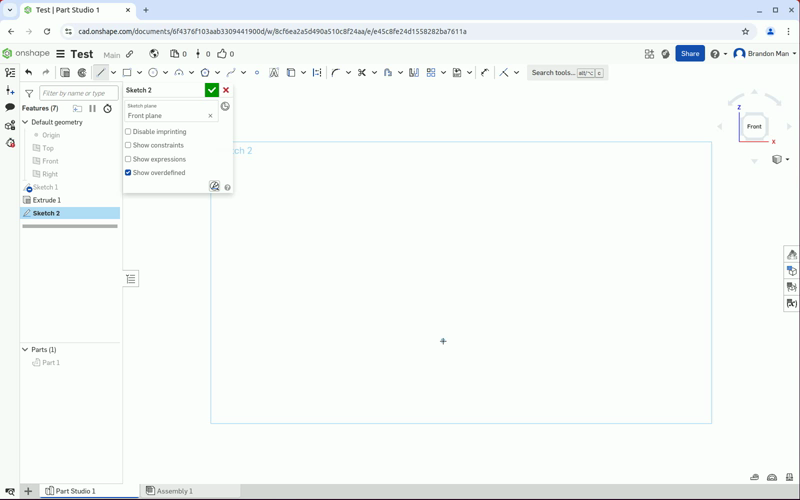
key_down(shift)
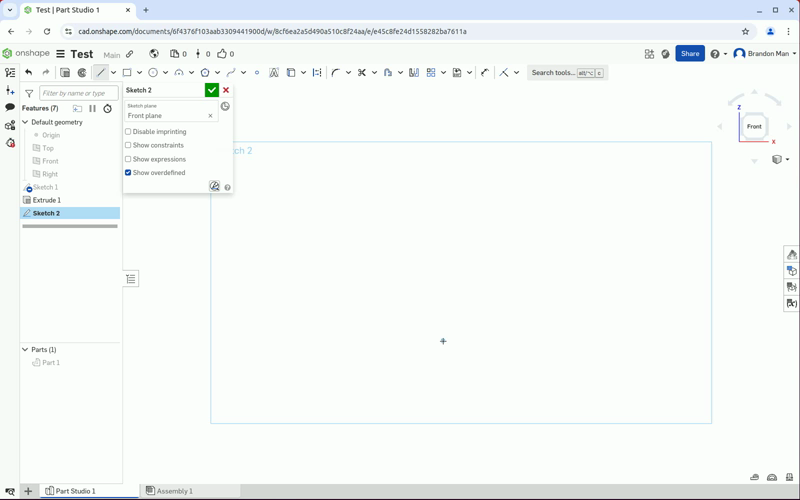
mouse_move(473, 340)
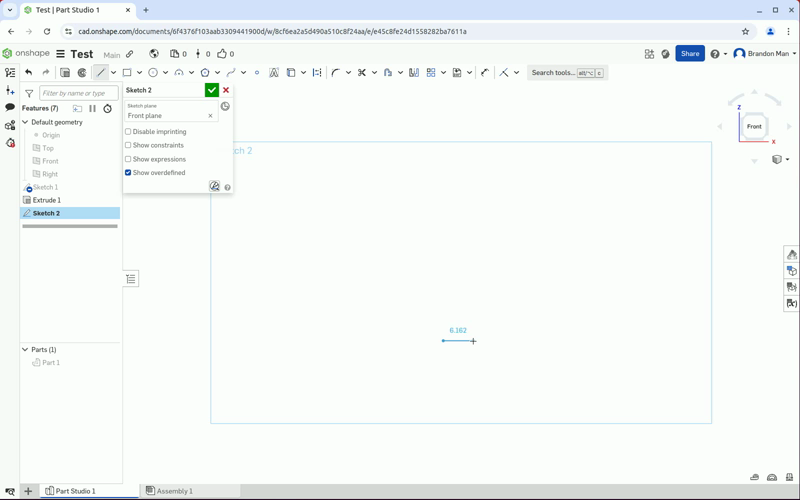
mouse_move(477, 340)
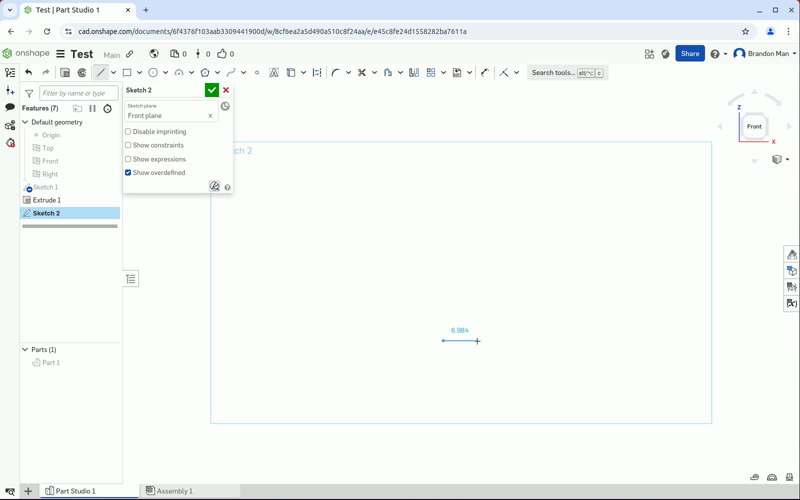
click(477, 340)
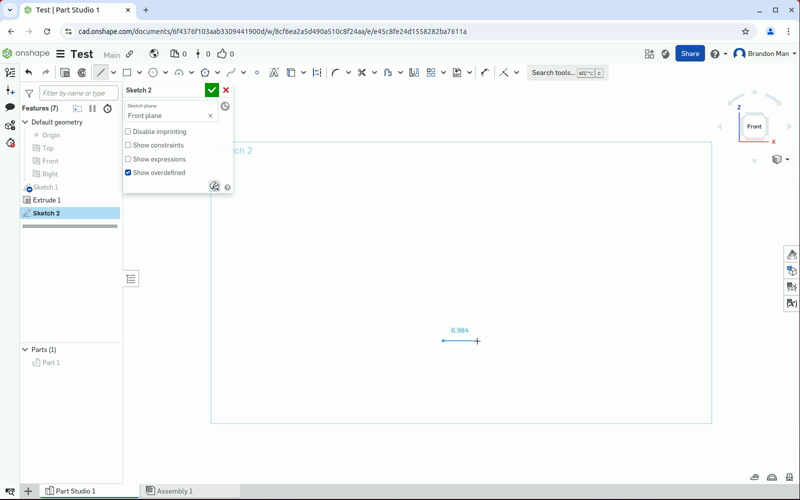
key_up(shift)
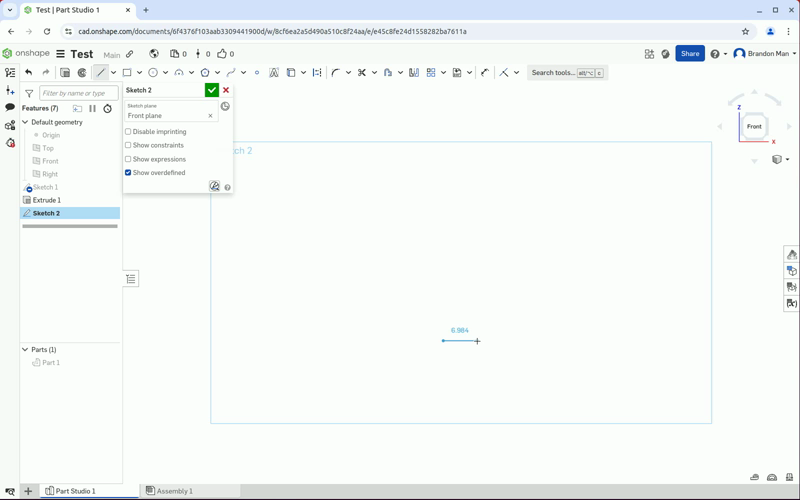
key_down(shift)
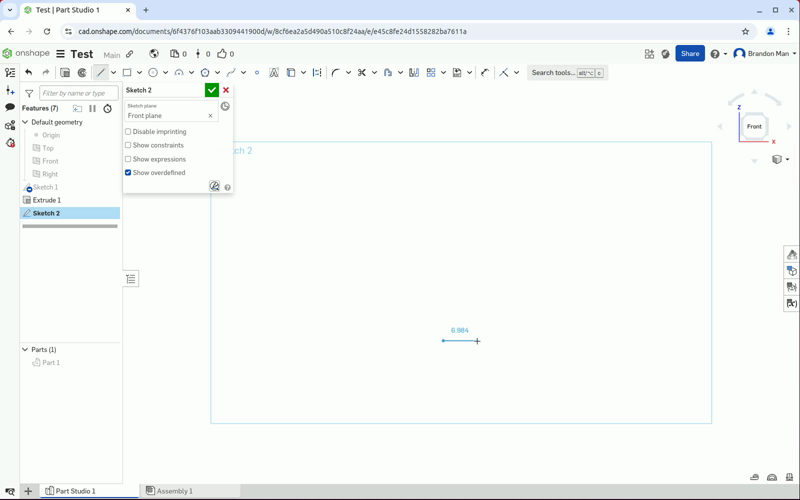
mouse_move(477, 224)
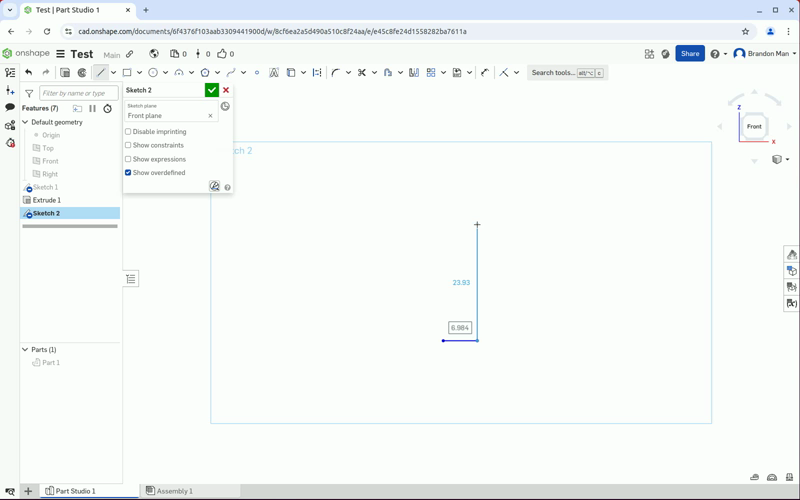
click(477, 224)
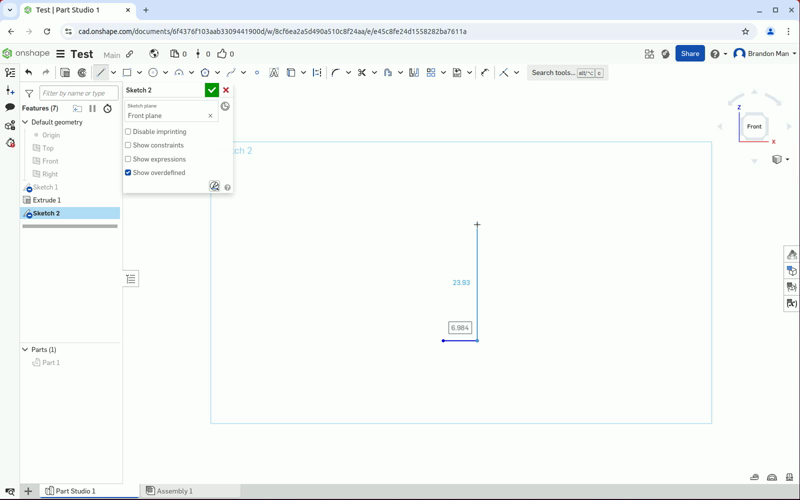
key_up(shift)
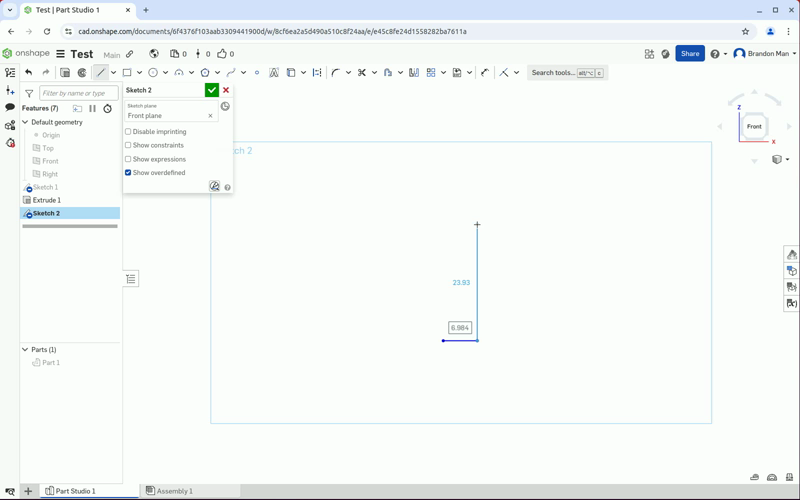
key_down(shift)
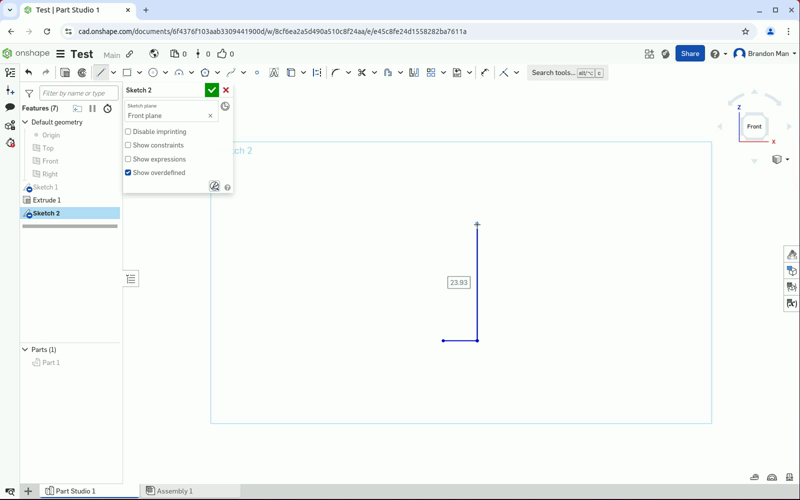
mouse_move(507, 224)
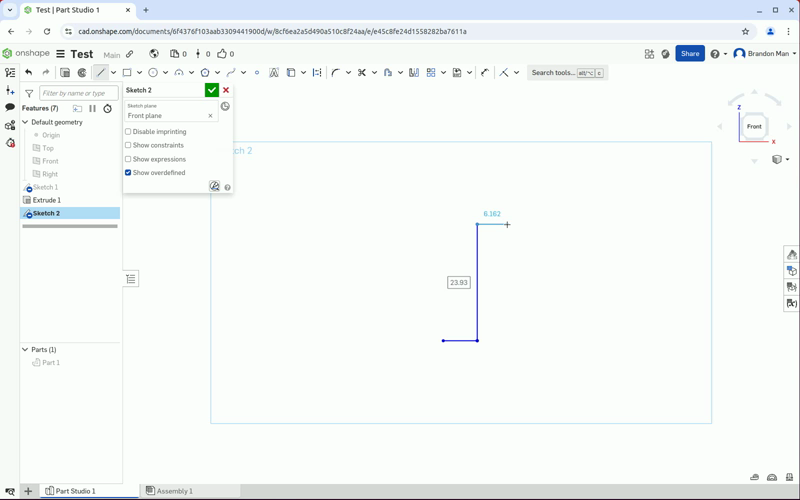
mouse_move(443, 224)
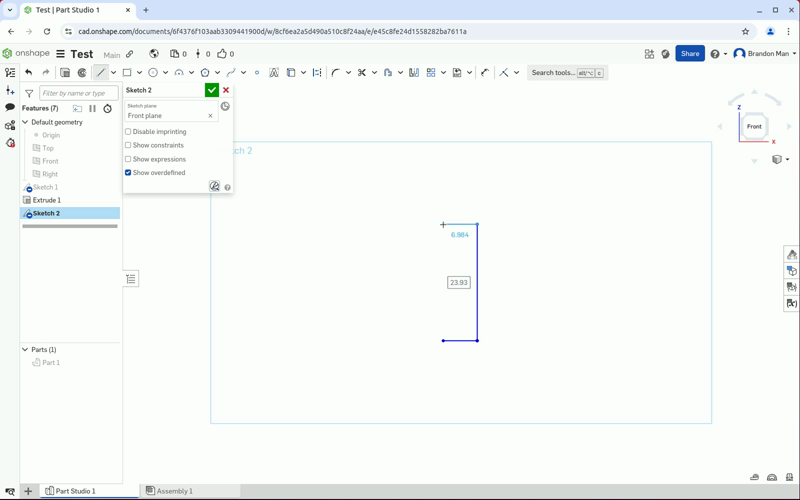
click(443, 224)
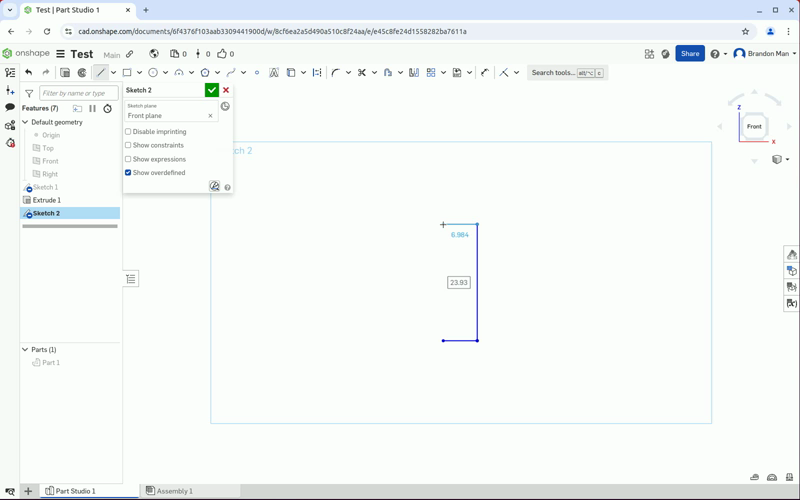
key_up(shift)
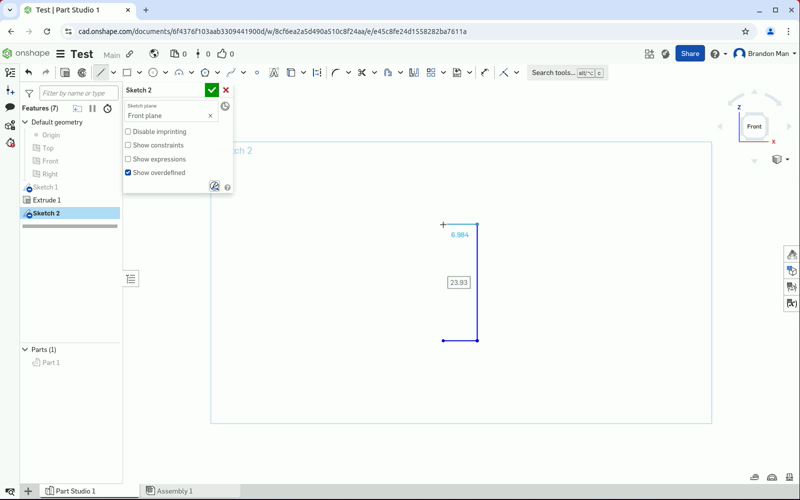
key_down(shift)
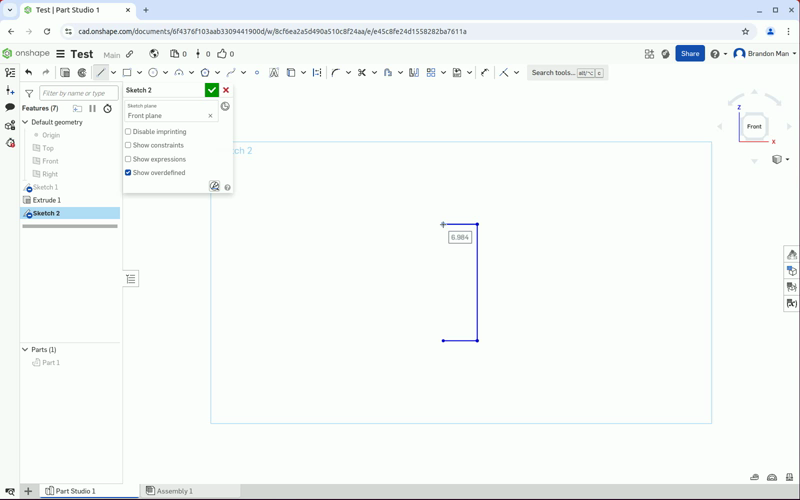
mouse_move(443, 340)
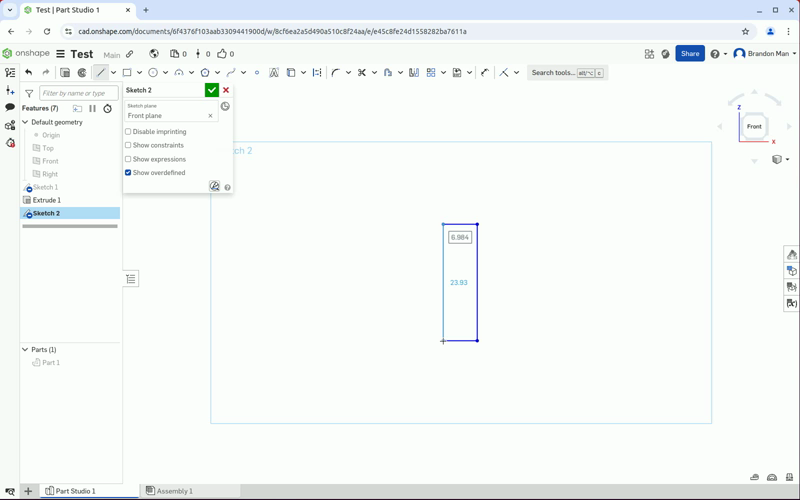
key_up(shift)
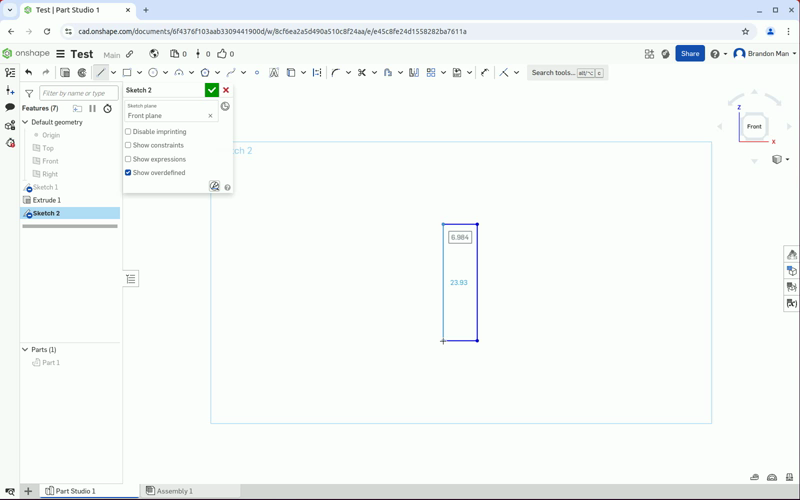
click(443, 340)
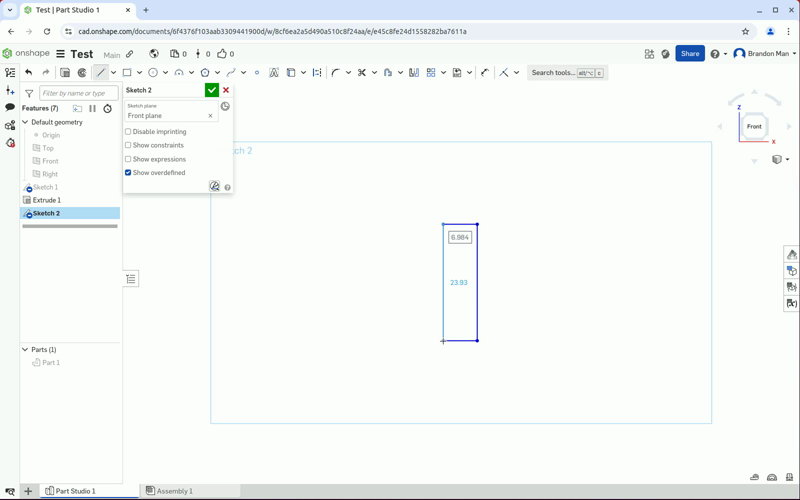
key(esc)
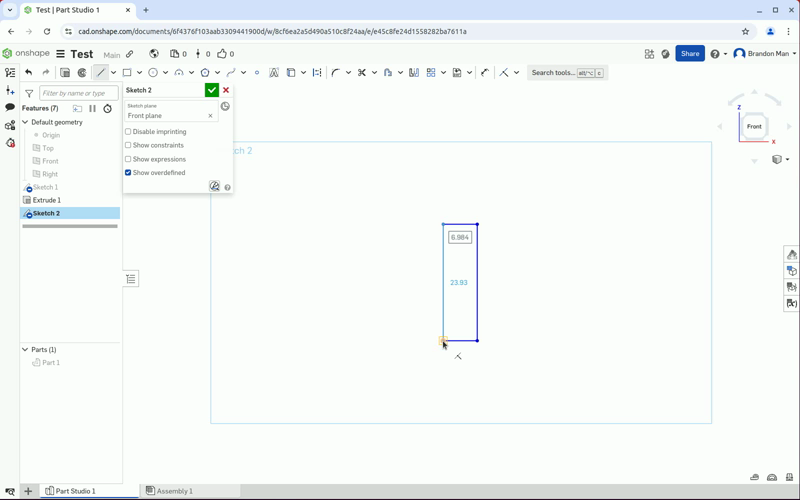
mouse_move(462, 330)
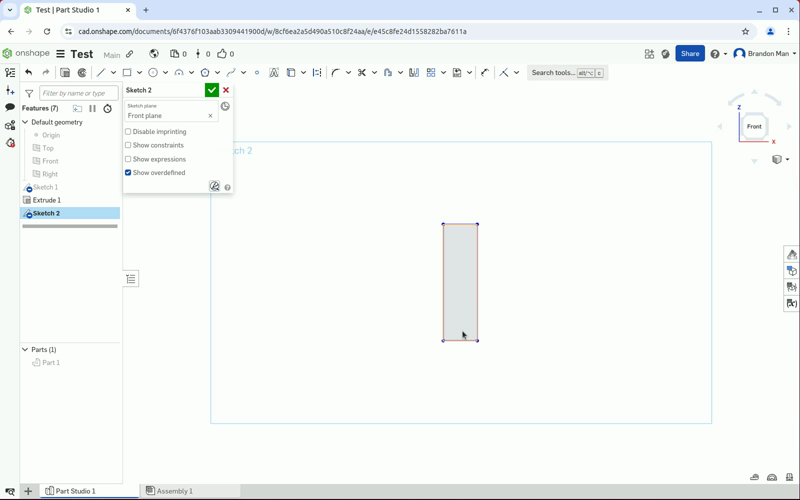
click(462, 330)
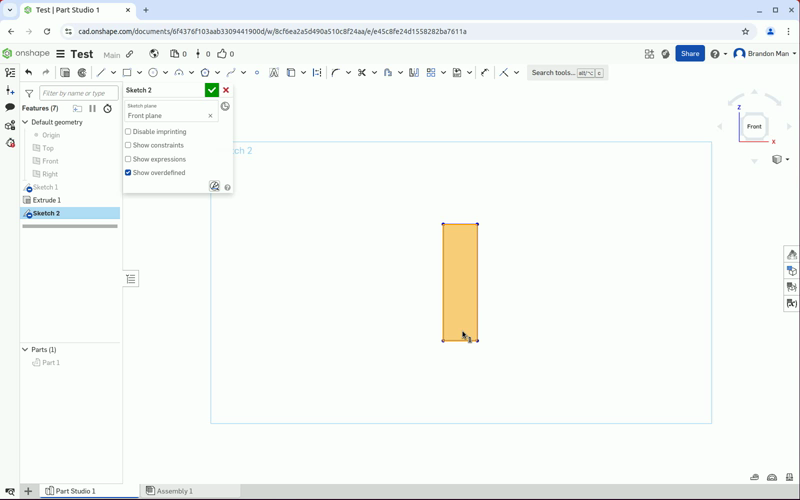
mouse_move(73, 352)
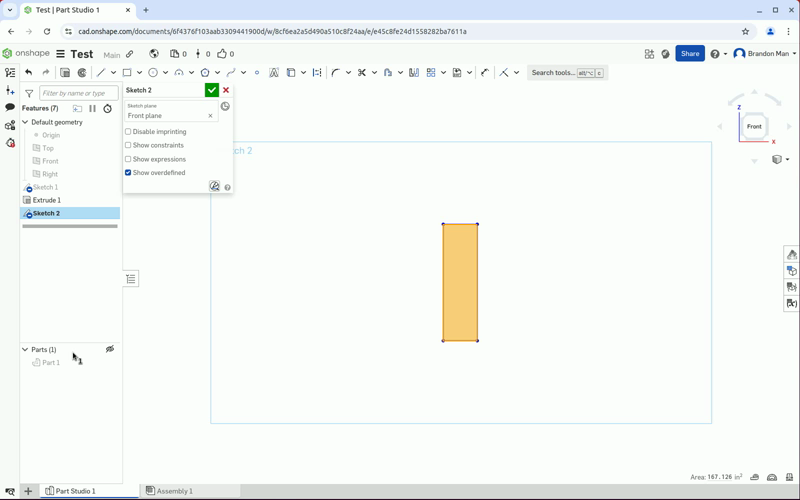
key(shift+y)
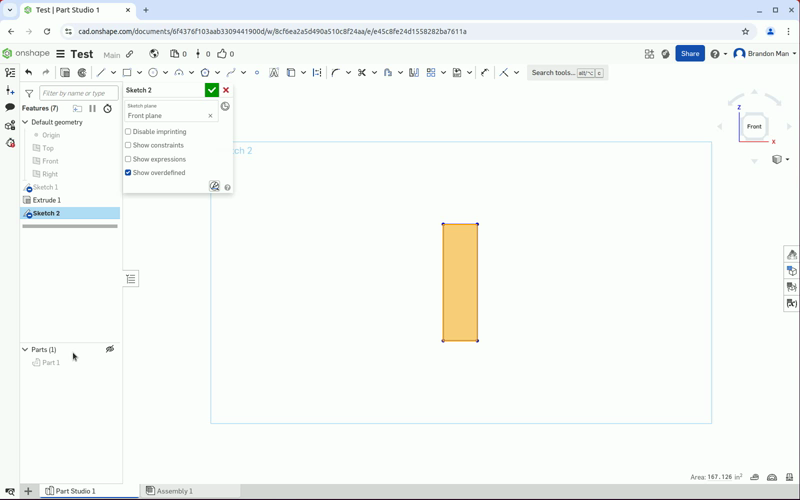
key(shift+e)
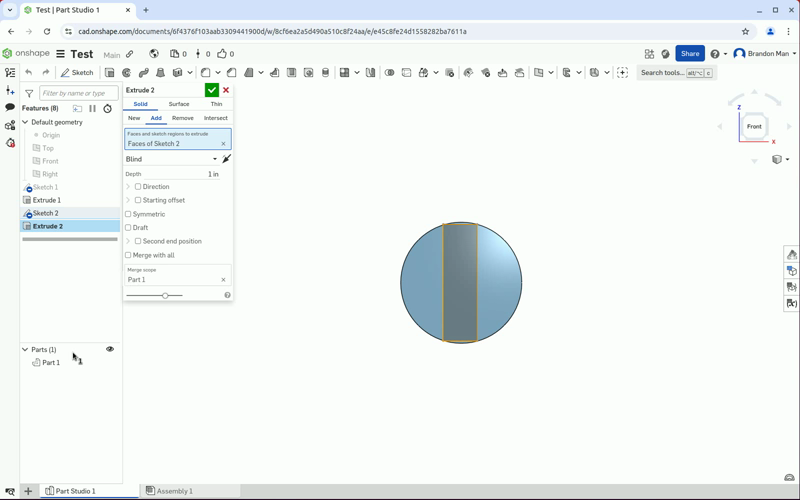
mouse_move(143, 106)
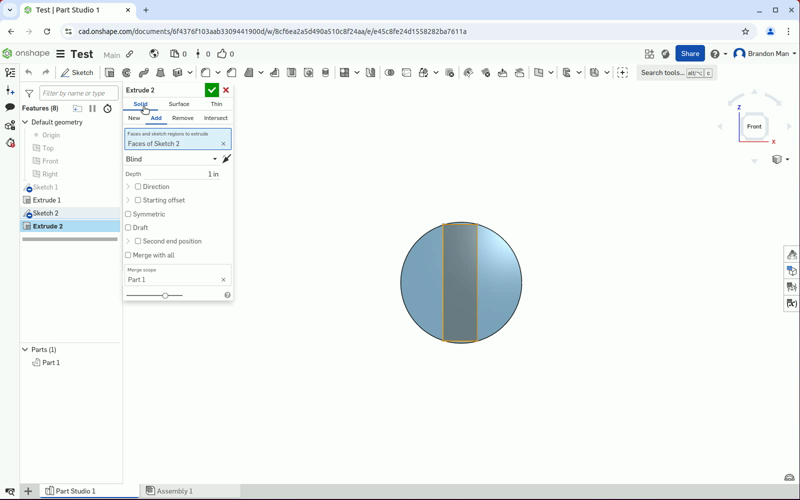
click(143, 106)
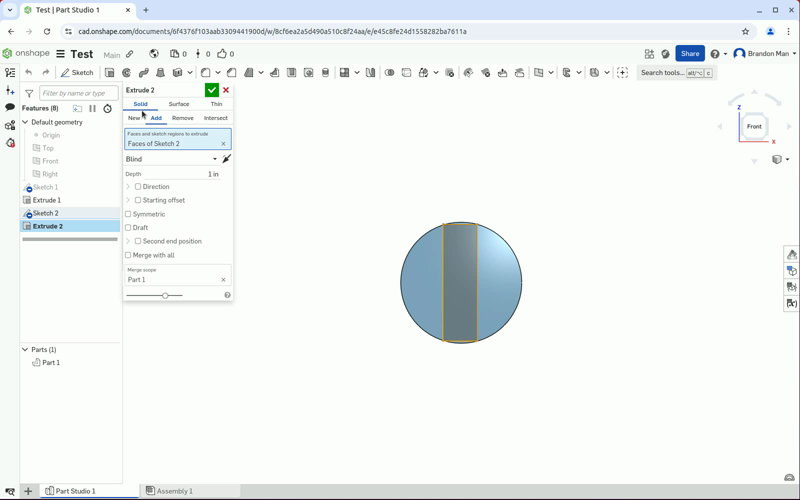
mouse_move(137, 120)
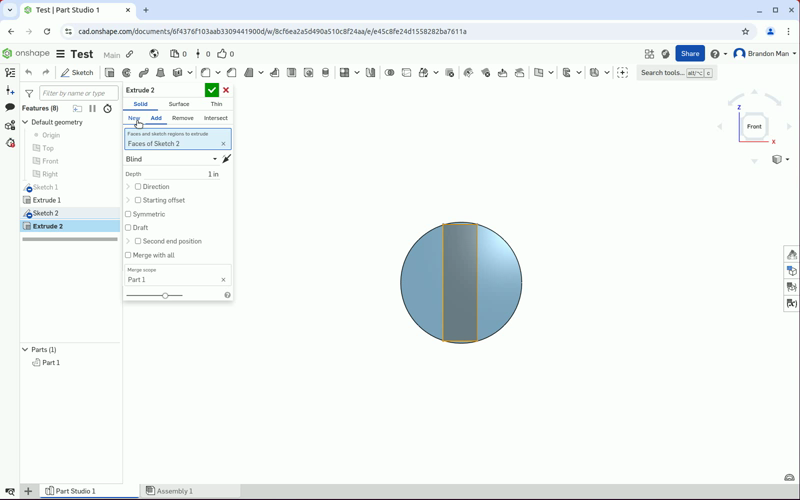
click(137, 120)
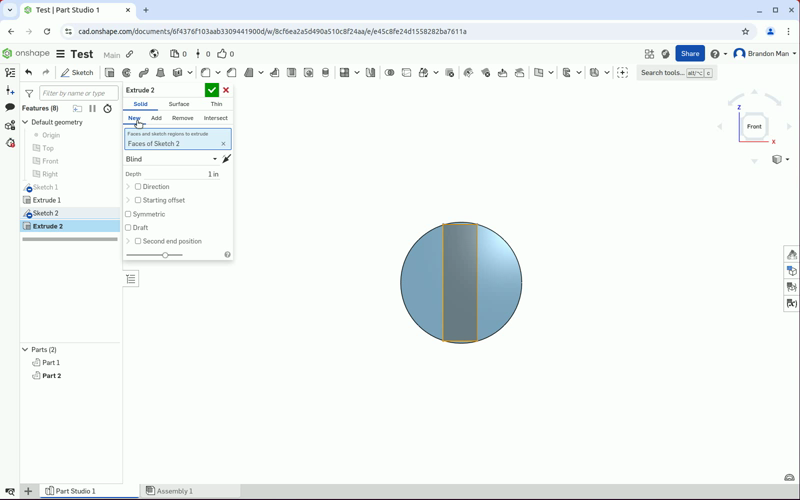
key(tab, 4)
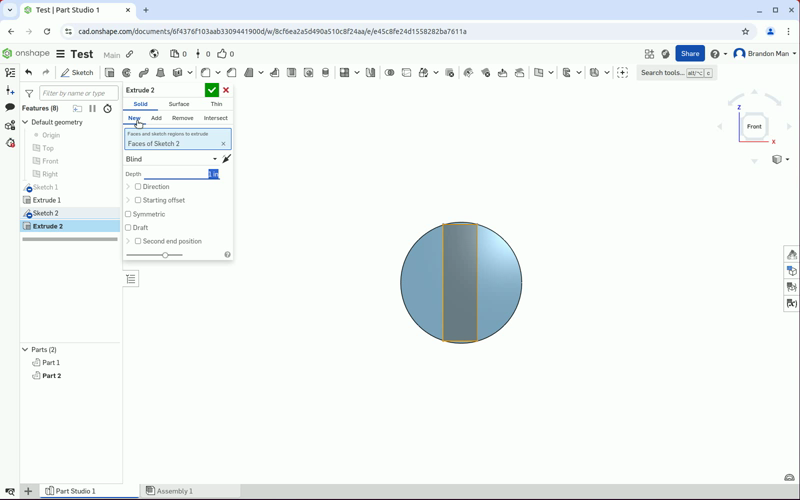
text(-13.961)
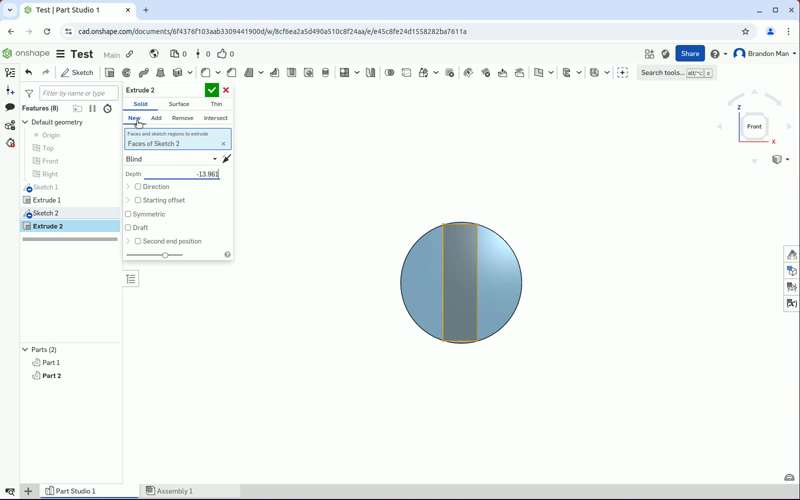
key(enter)
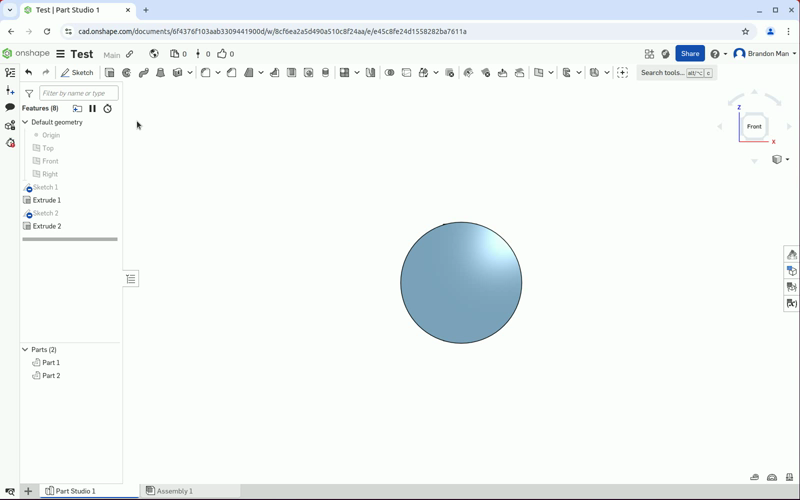
key(shift+h)
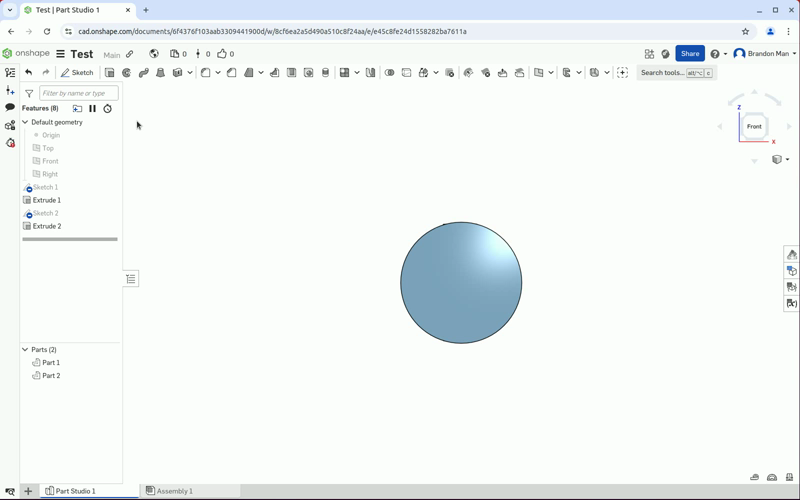
key(shift+h)
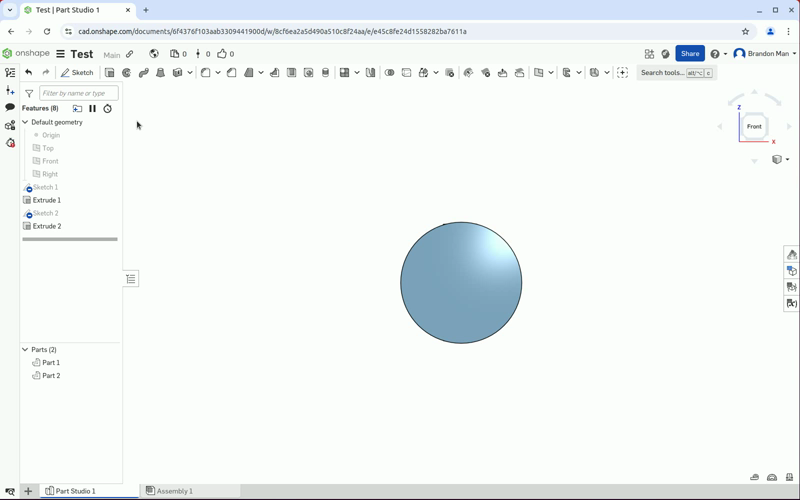
mouse_move(73, 189)
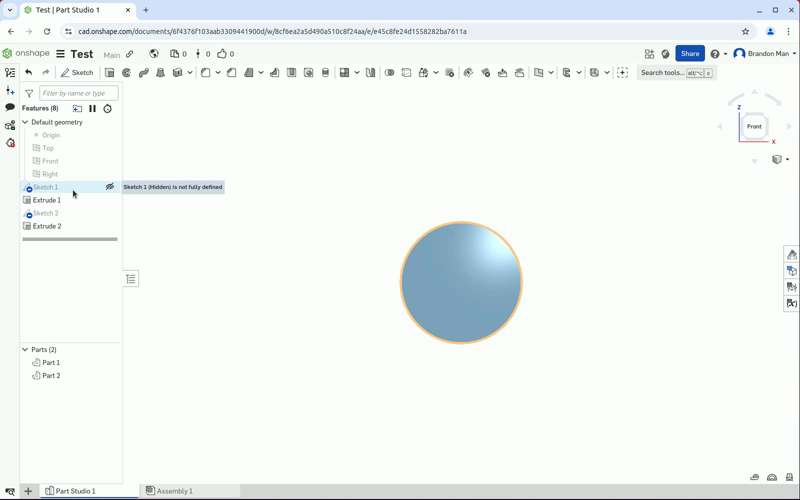
click(73, 189)
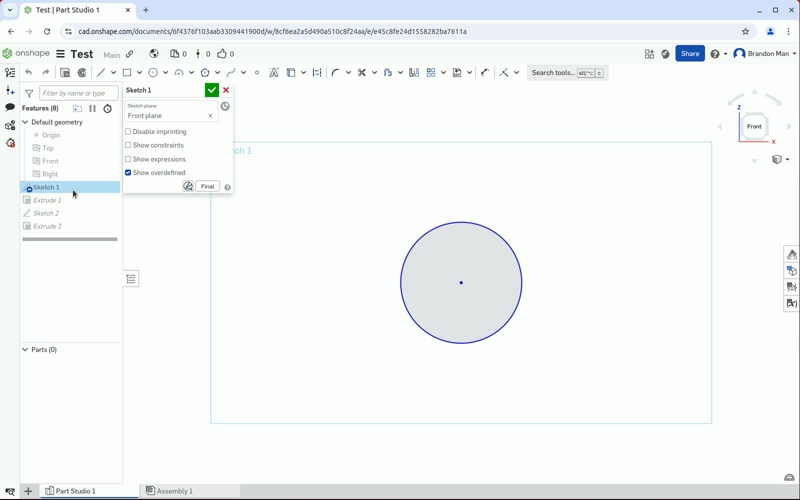
mouse_move(229, 92)
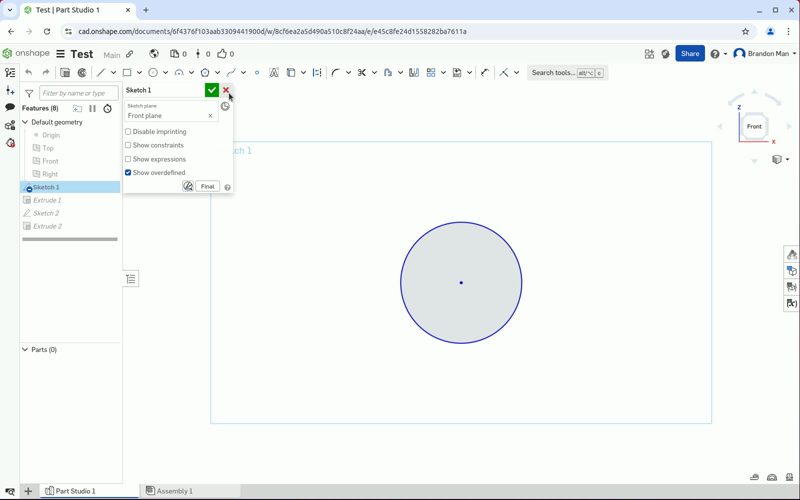
click(229, 92)
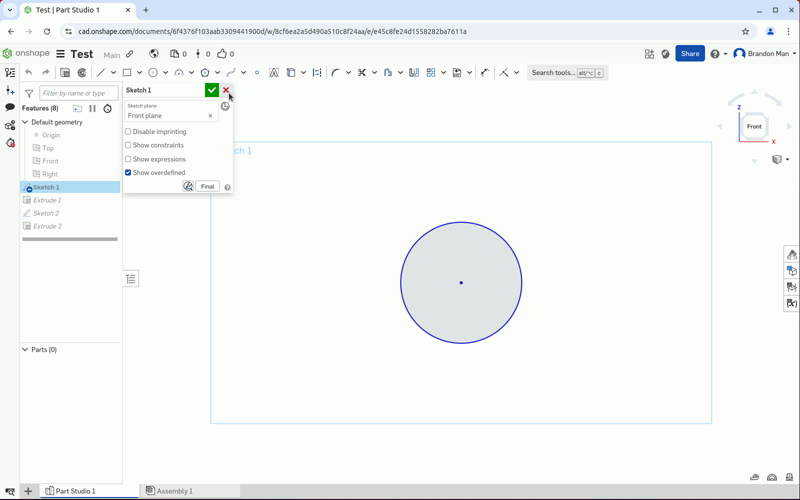
key(shift+s)
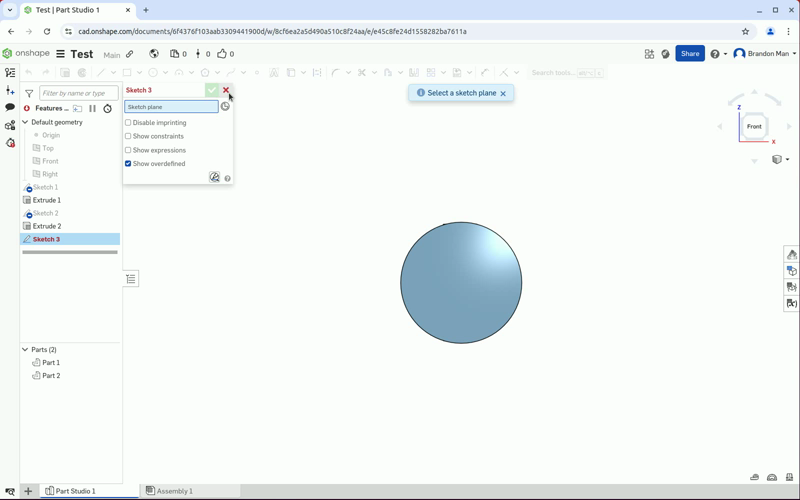
mouse_move(73, 163)
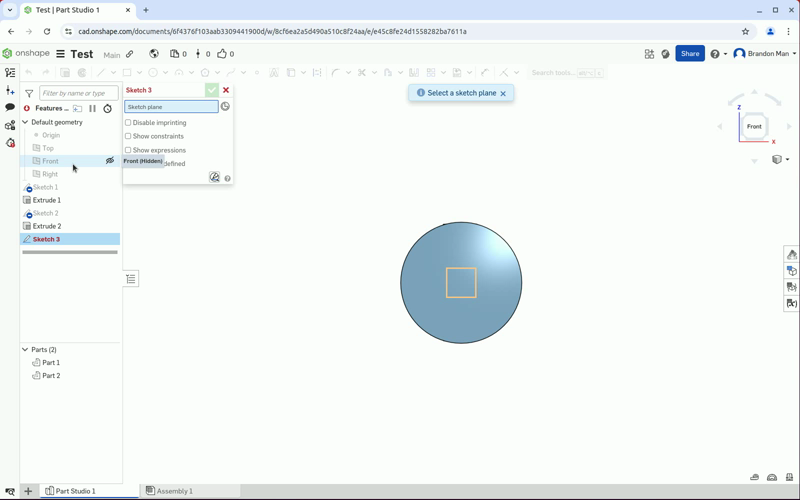
click(73, 163)
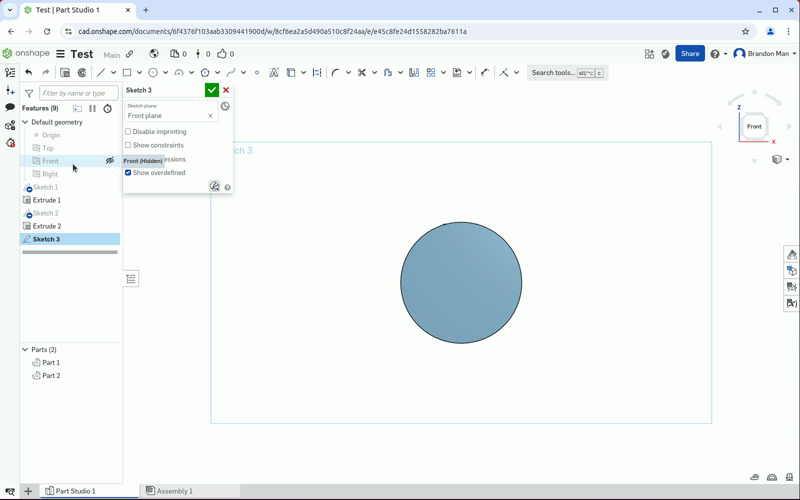
mouse_move(73, 352)
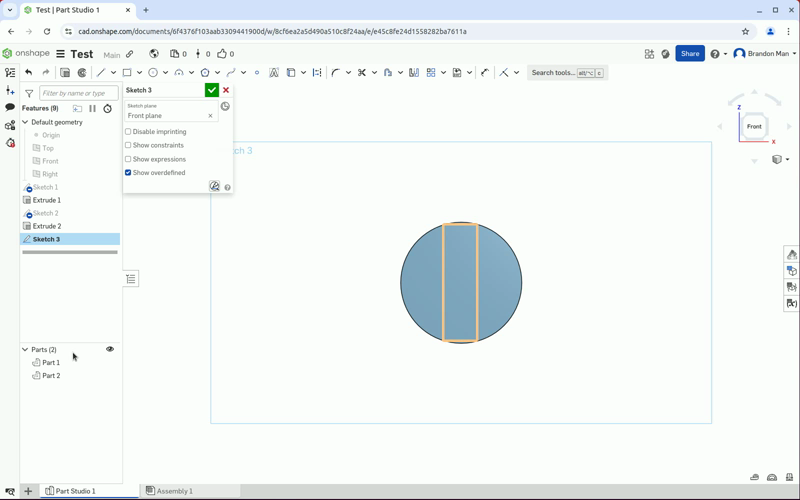
key(y)
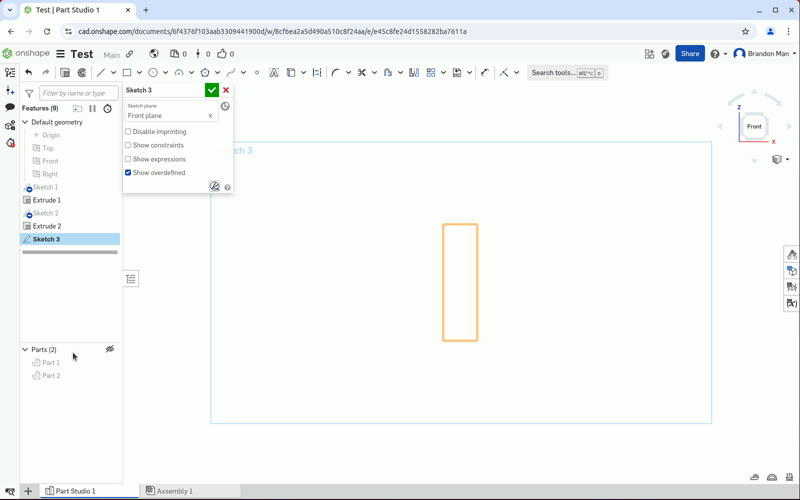
key(c)
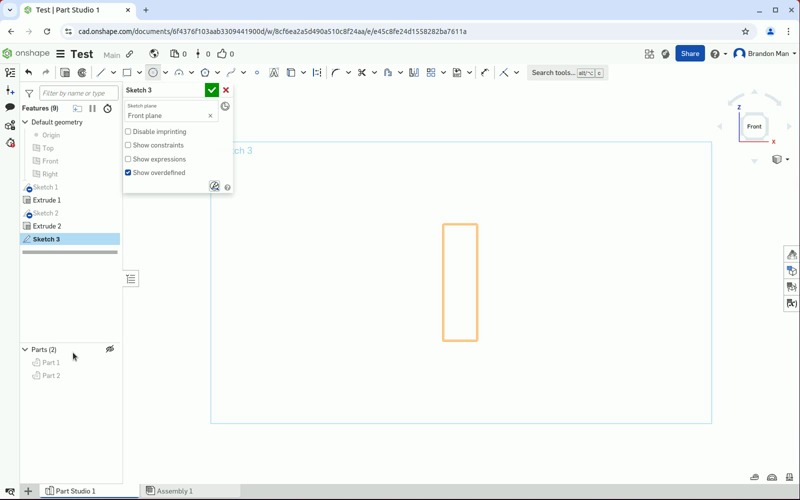
key_down(shift)
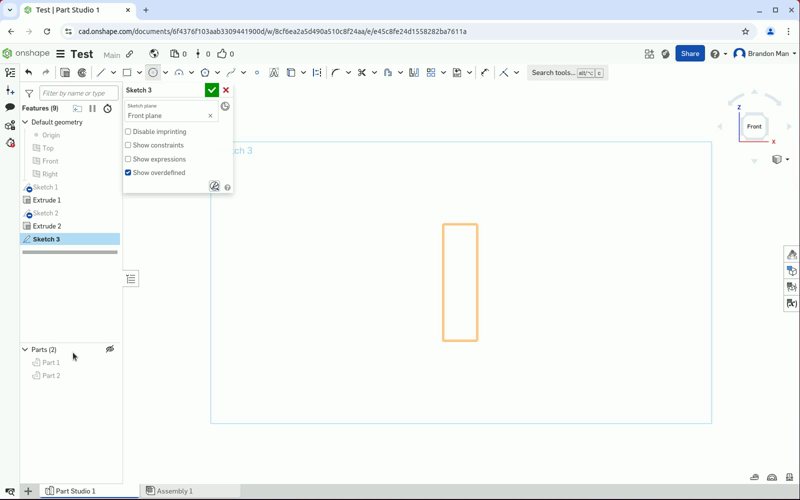
mouse_move(461, 282)
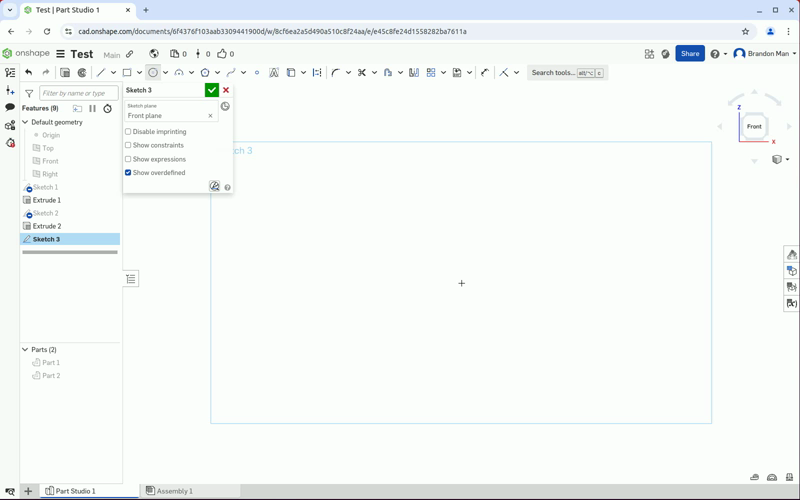
click(461, 282)
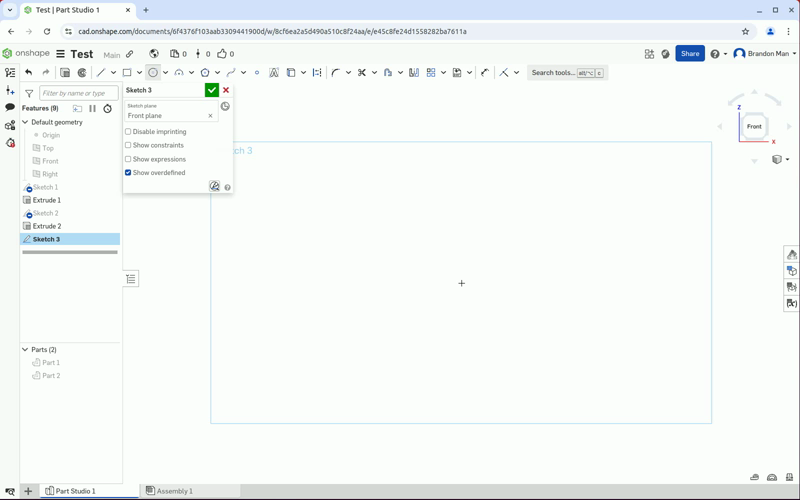
key_up(shift)
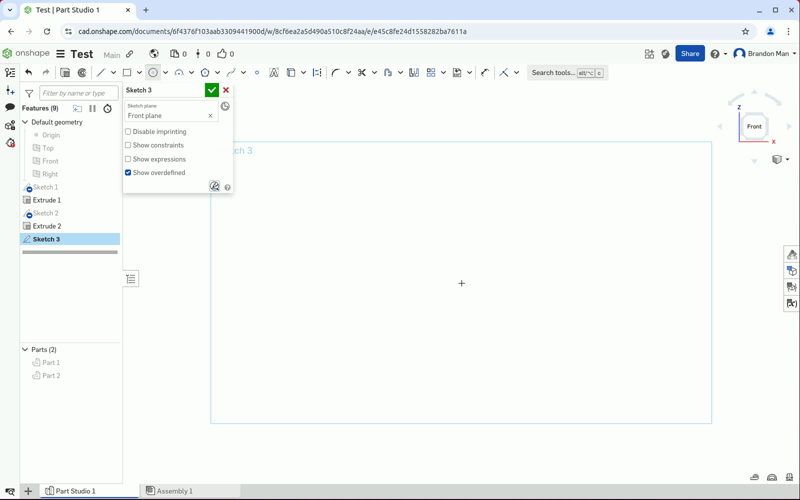
mouse_move(513, 282)
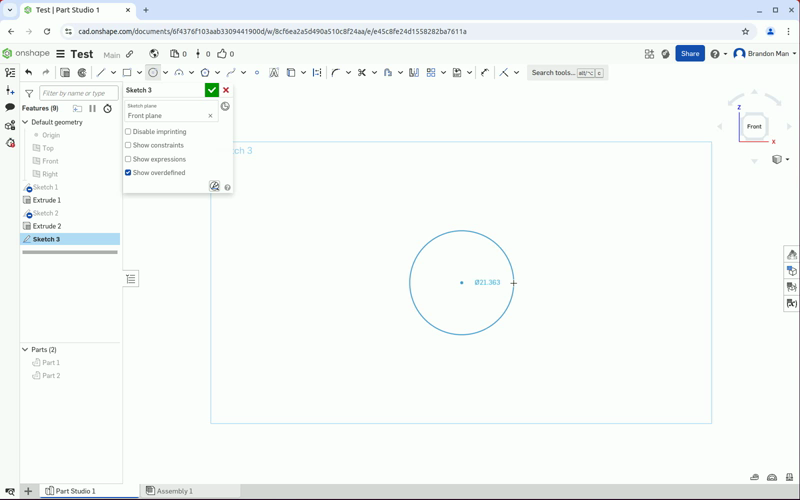
click(513, 282)
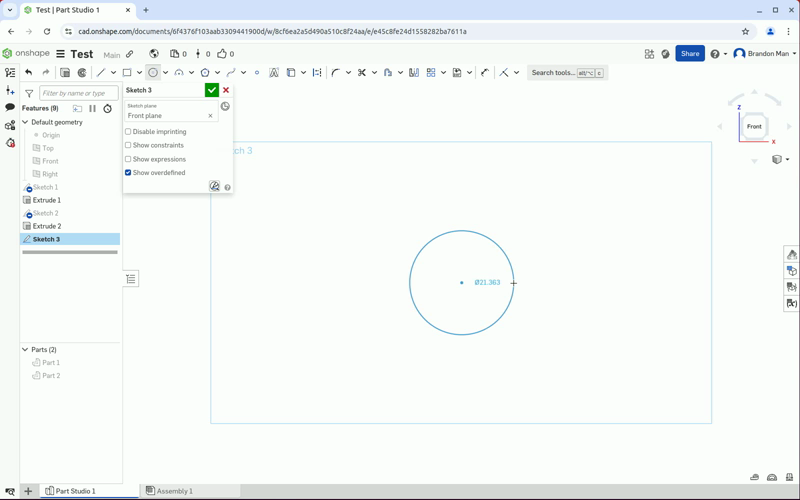
key(esc)
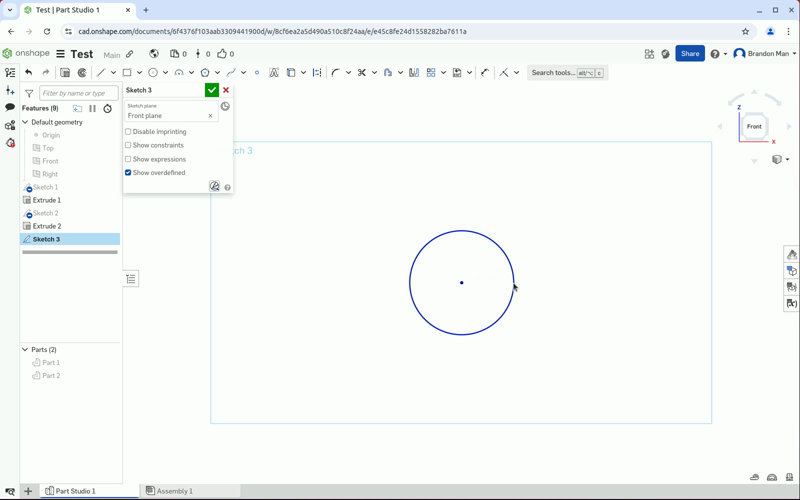
mouse_move(461, 282)
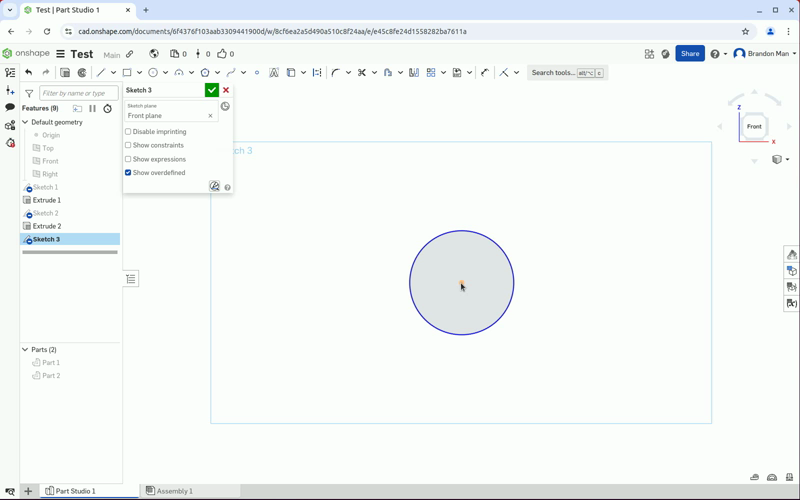
click(461, 282)
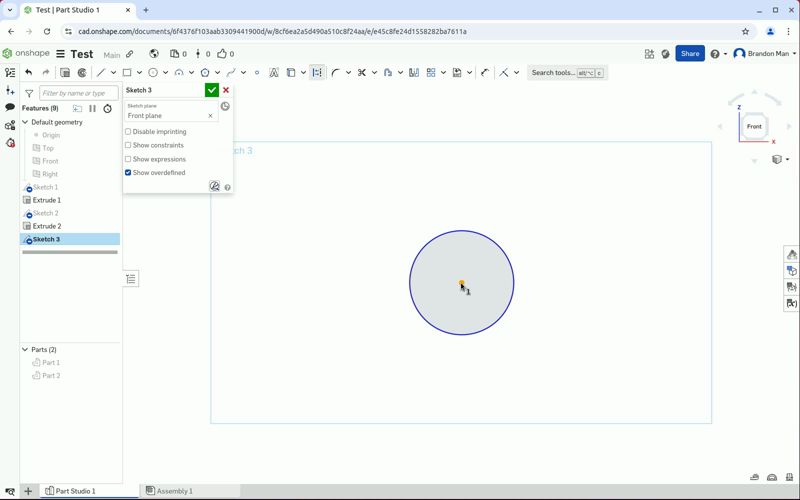
mouse_move(73, 352)
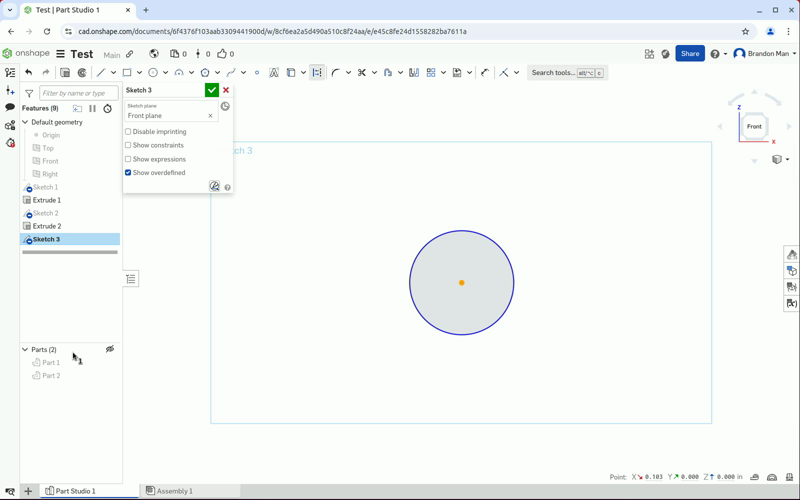
key(shift+y)
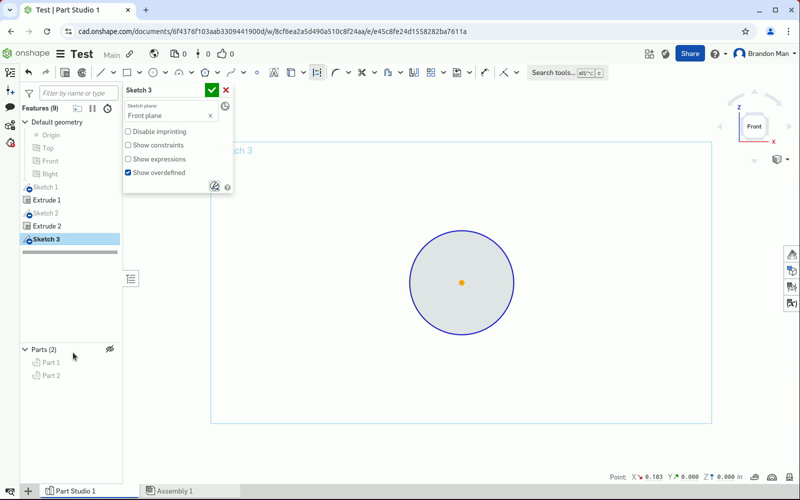
key(shift+e)
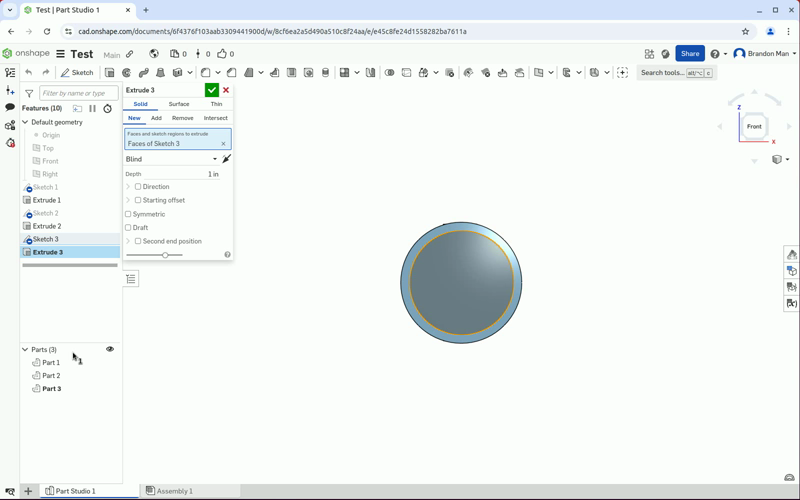
mouse_move(143, 106)
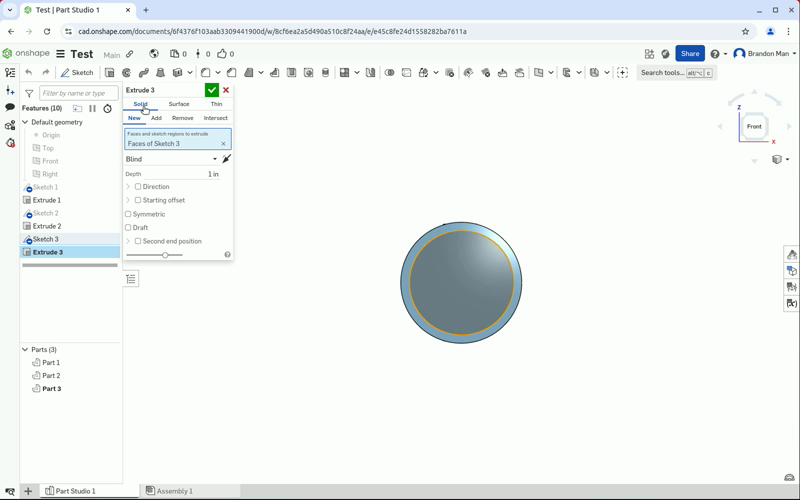
click(143, 106)
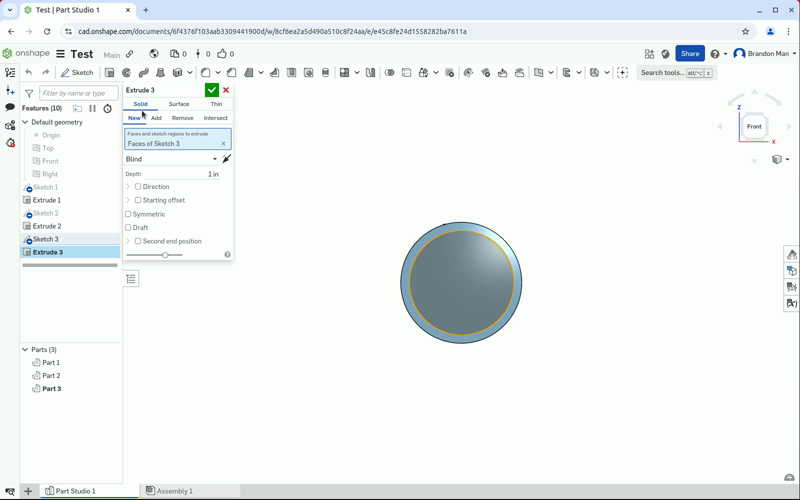
mouse_move(137, 120)
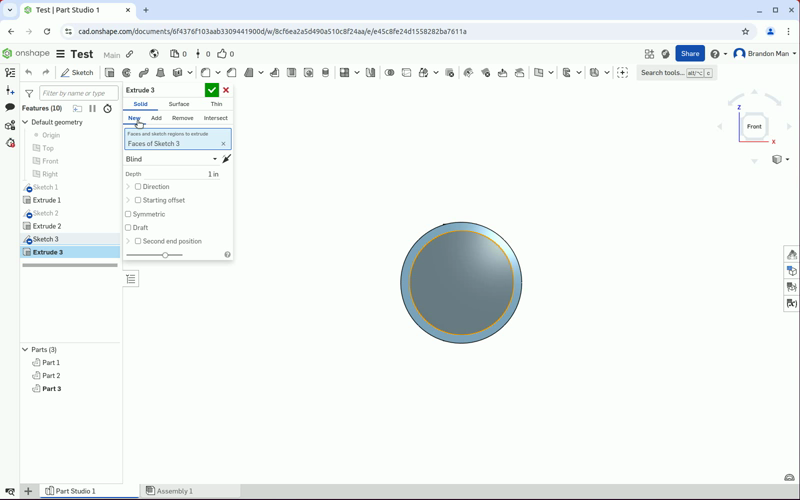
click(137, 120)
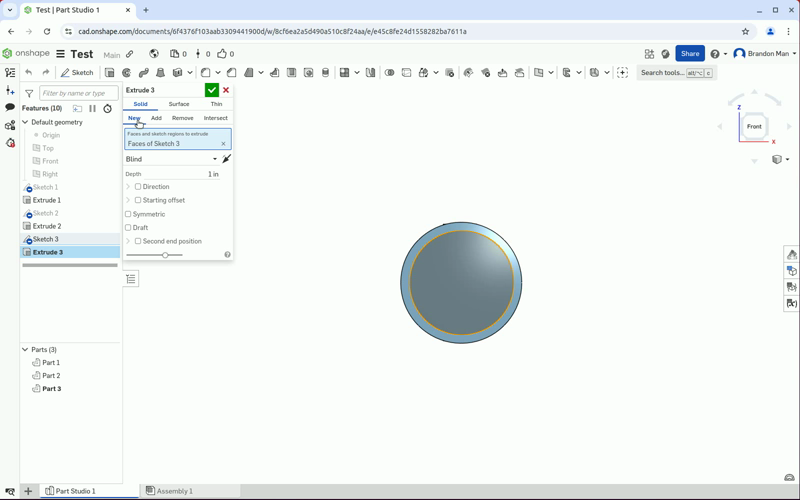
key(tab, 4)
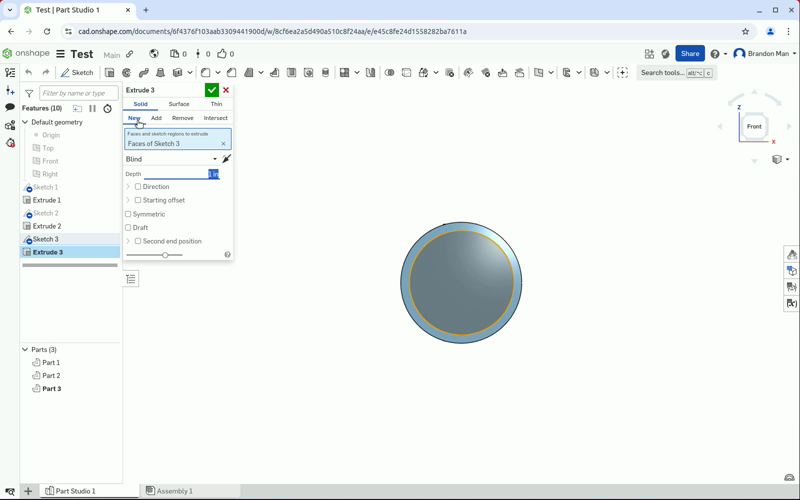
text(5.777)
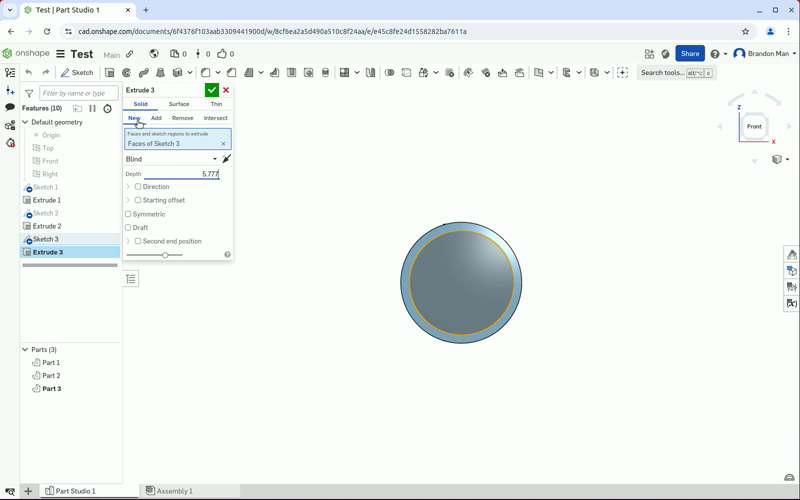
key(enter)
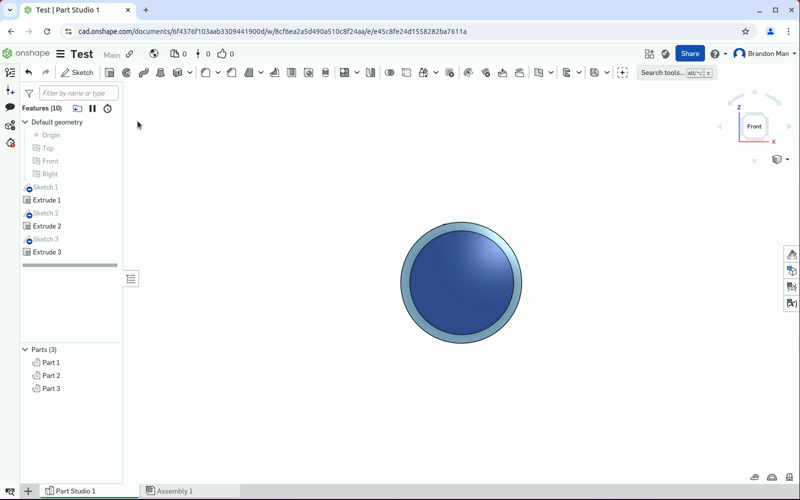
key(shift+h)
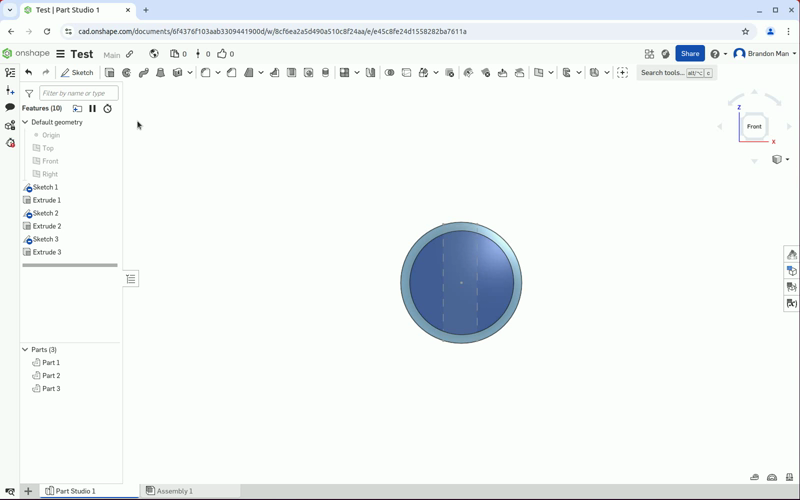
key(shift+h)
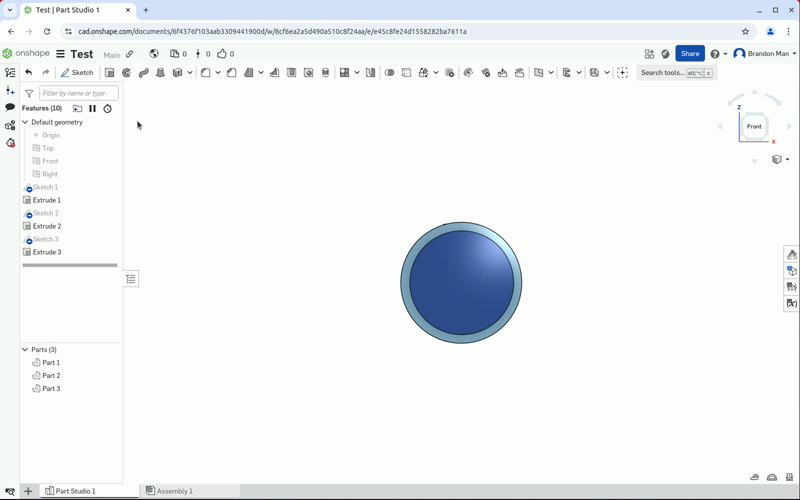
mouse_move(73, 189)
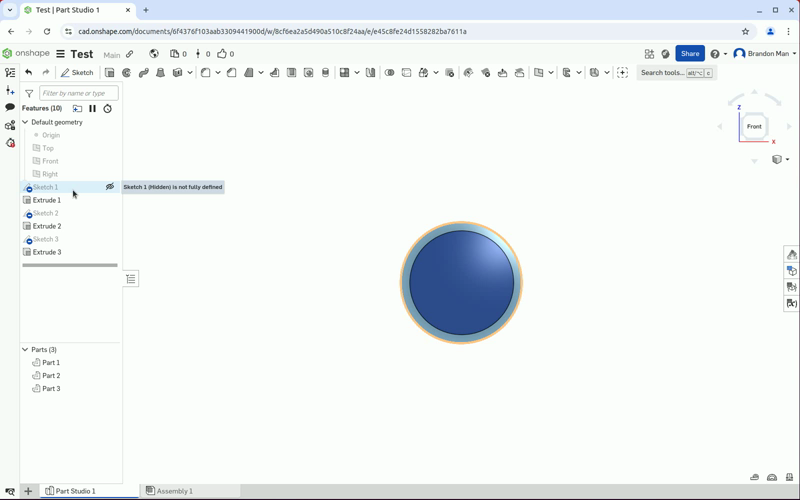
click(73, 189)
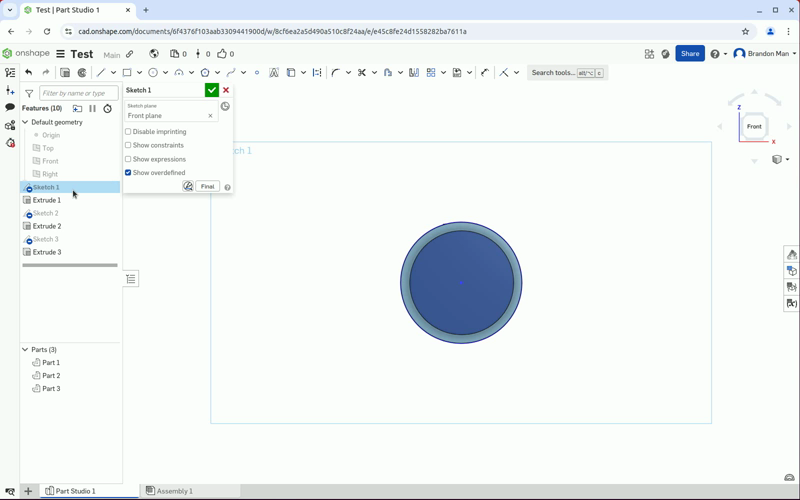
mouse_move(229, 92)
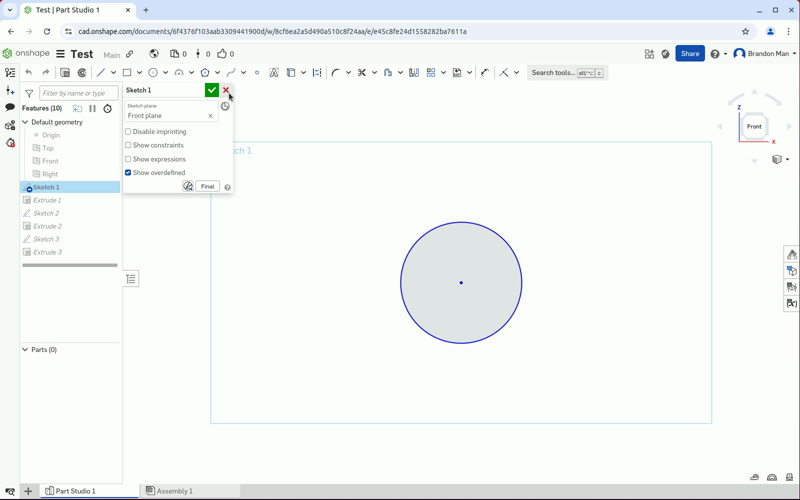
click(229, 92)
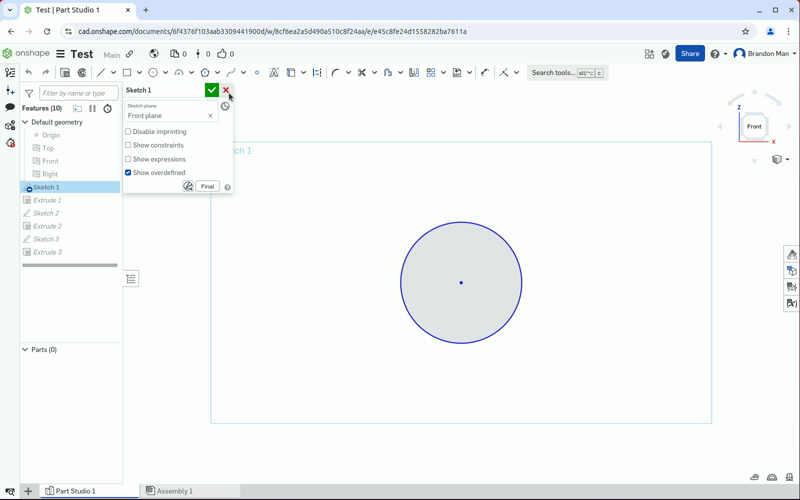
key(shift+s)
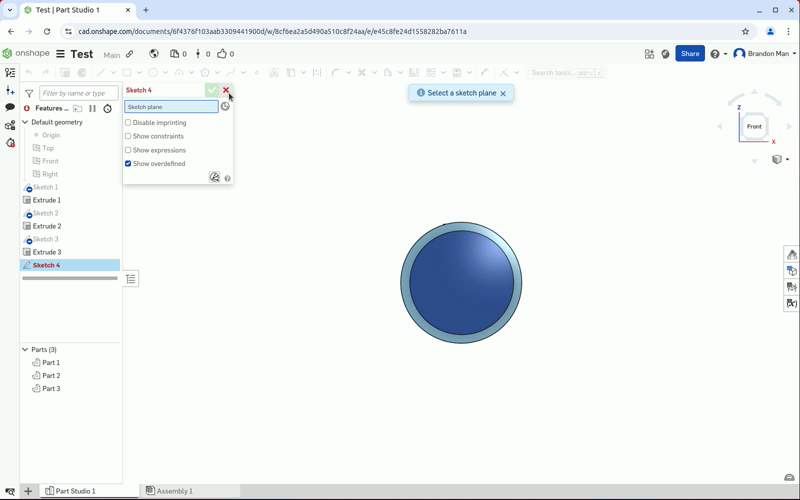
mouse_move(73, 163)
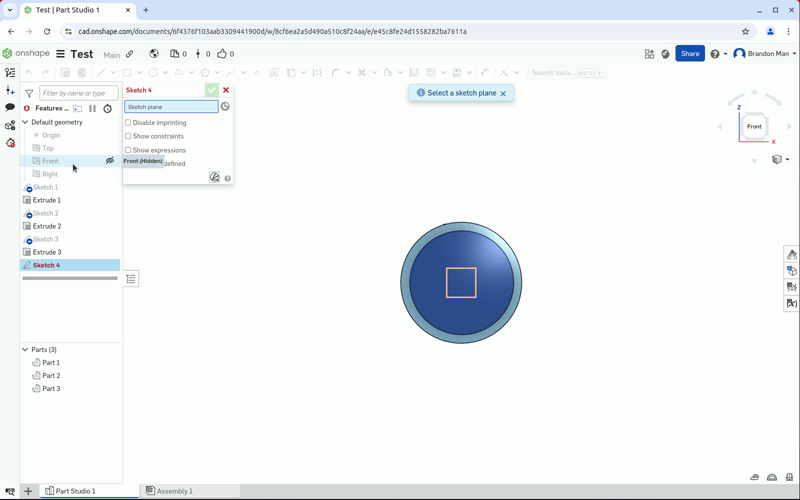
click(73, 163)
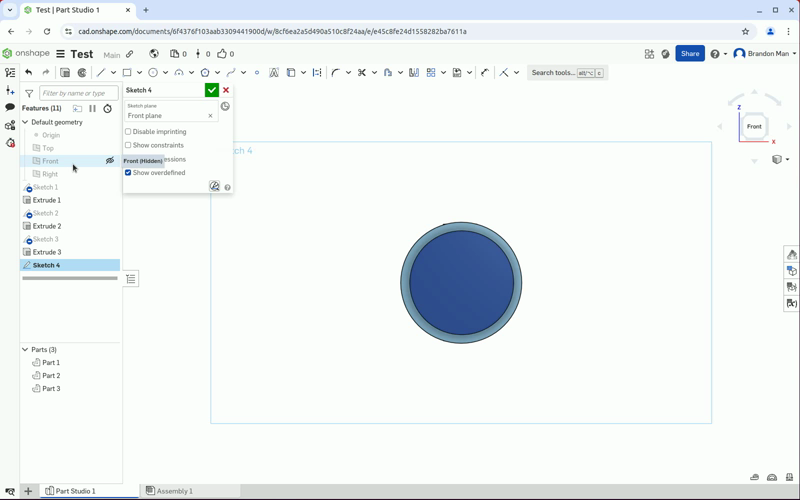
mouse_move(73, 352)
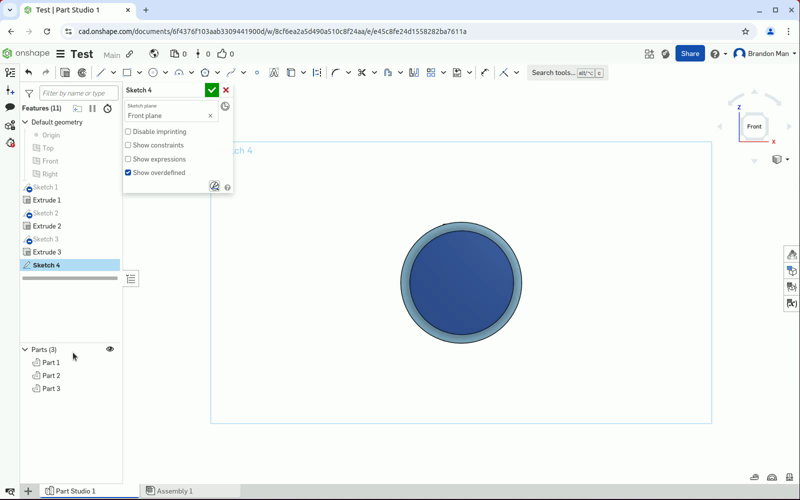
key(y)
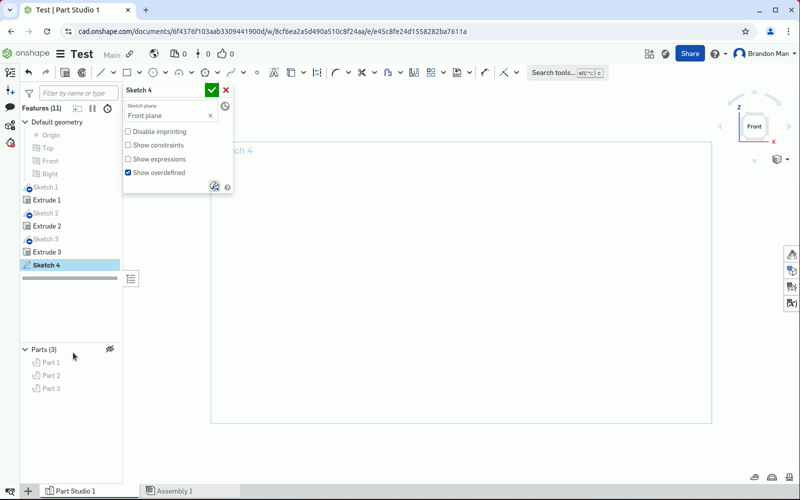
key(c)
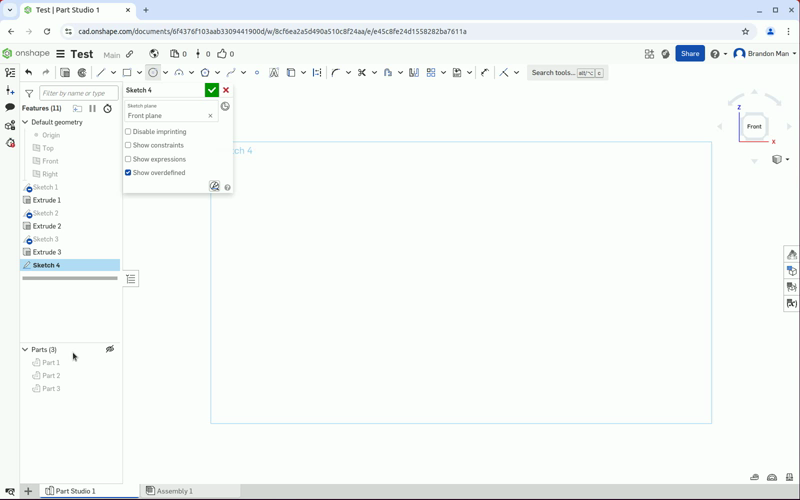
key_down(shift)
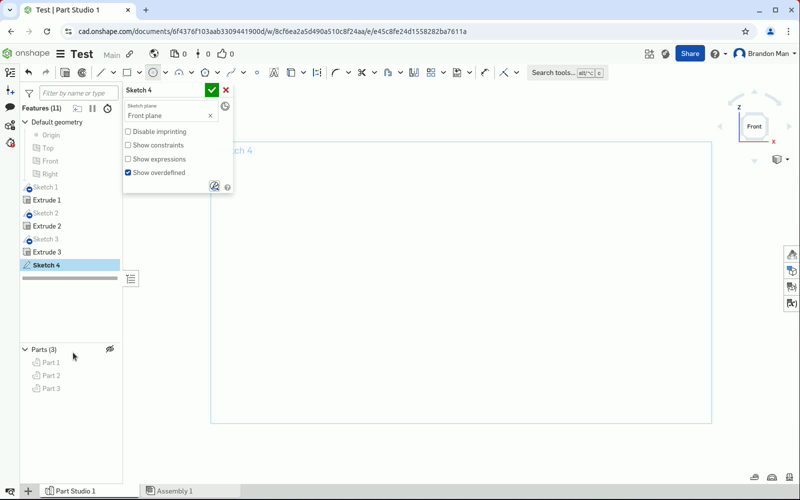
mouse_move(461, 282)
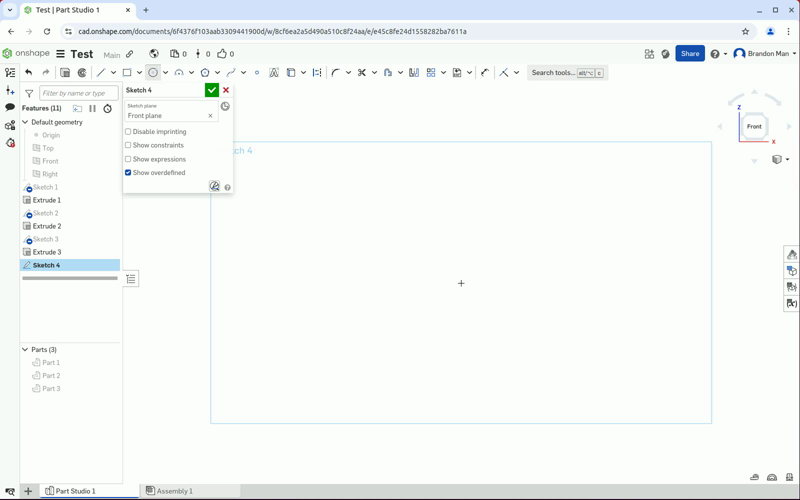
click(461, 282)
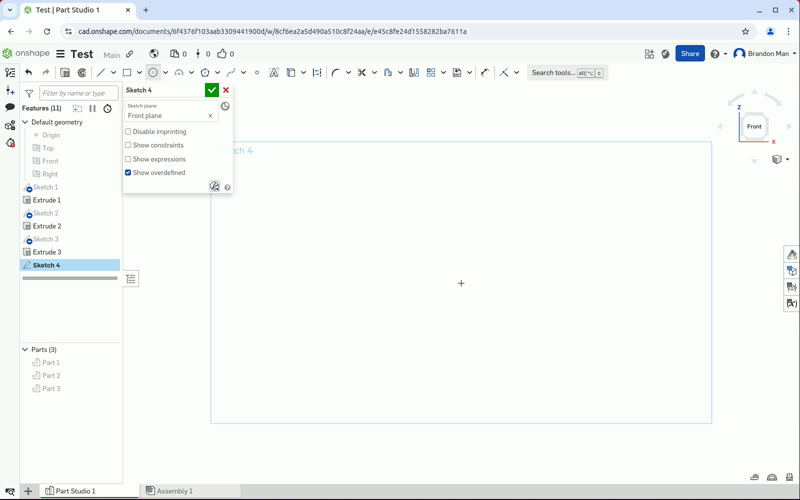
key_up(shift)
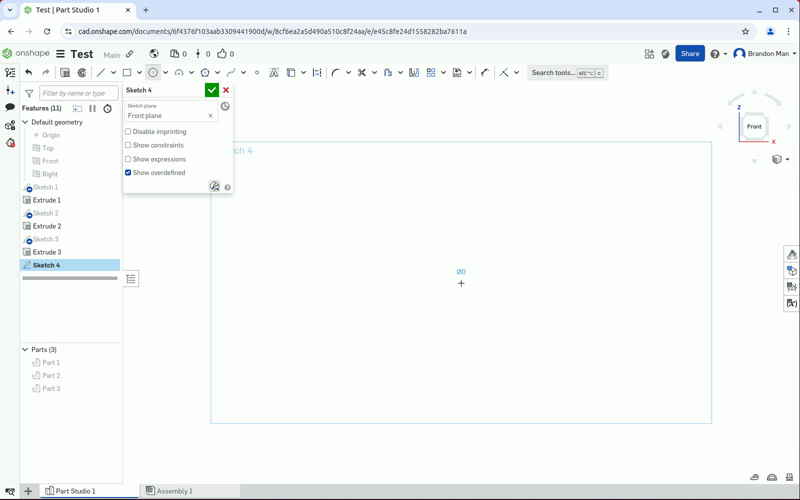
mouse_move(500, 282)
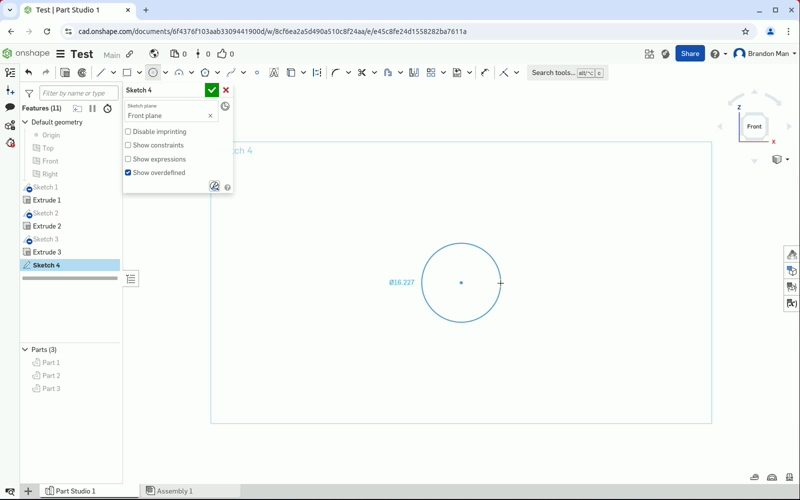
click(500, 282)
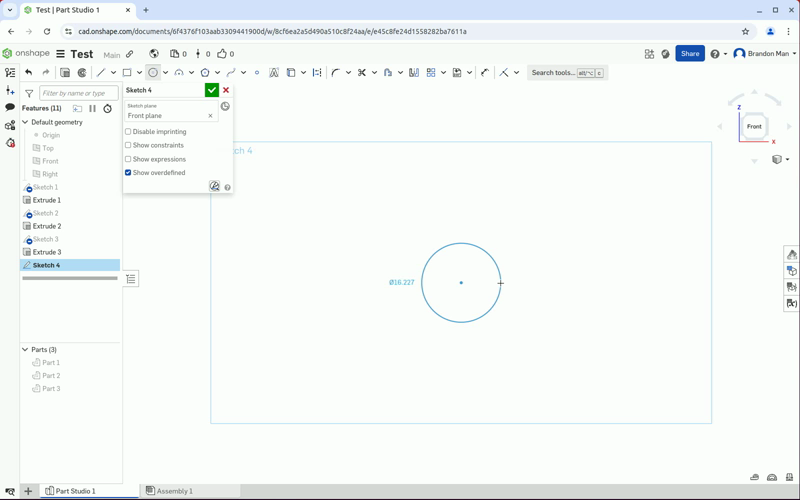
key(esc)
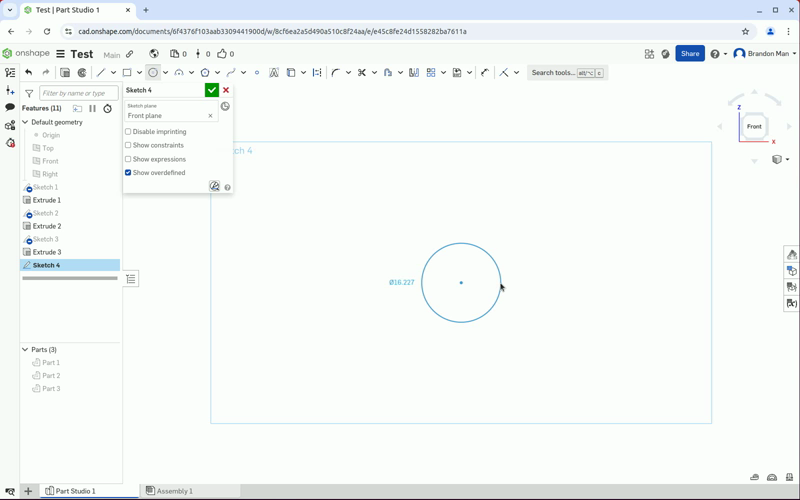
mouse_move(487, 303)
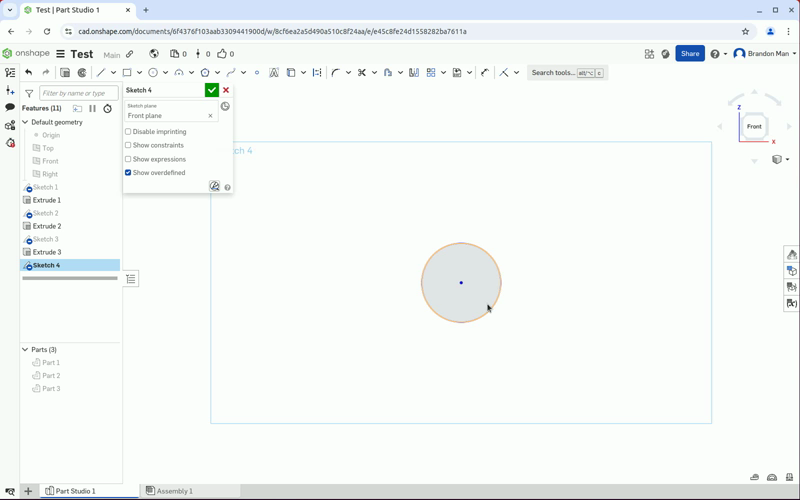
click(487, 303)
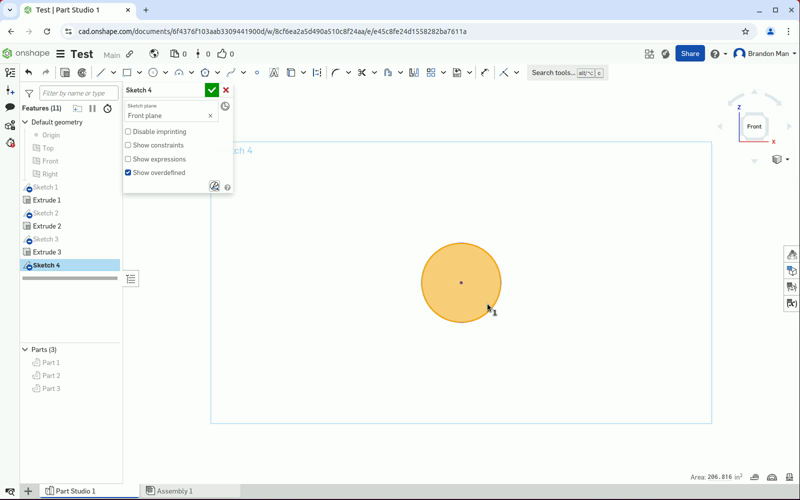
mouse_move(73, 352)
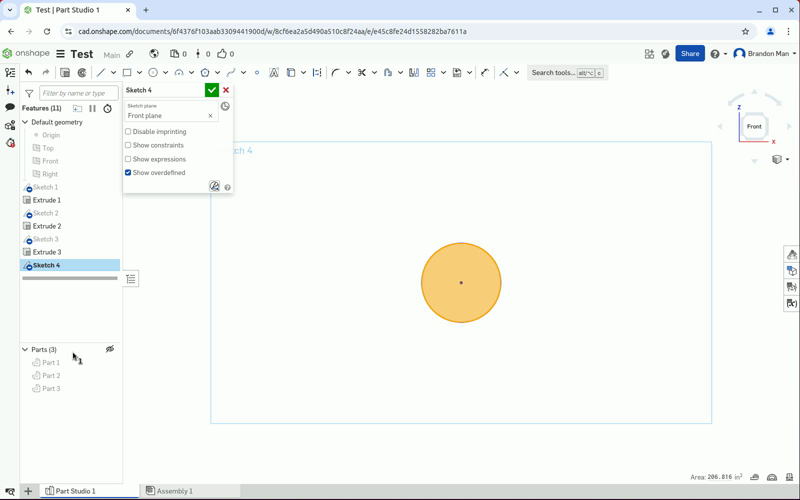
key(shift+y)
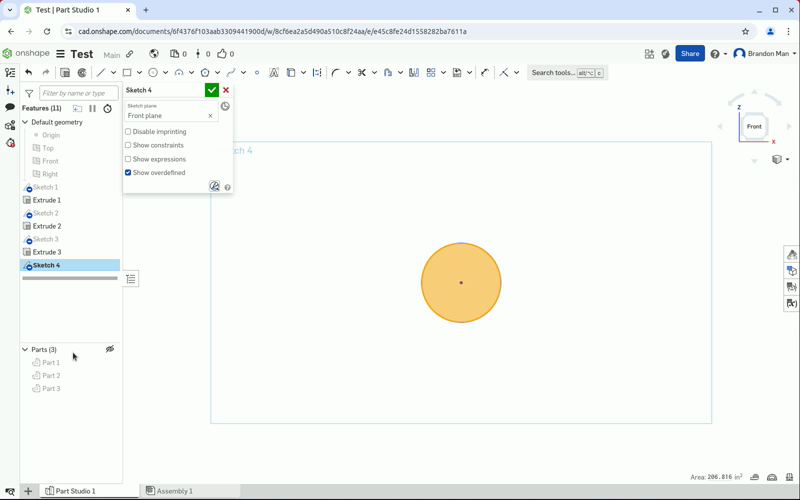
key(shift+e)
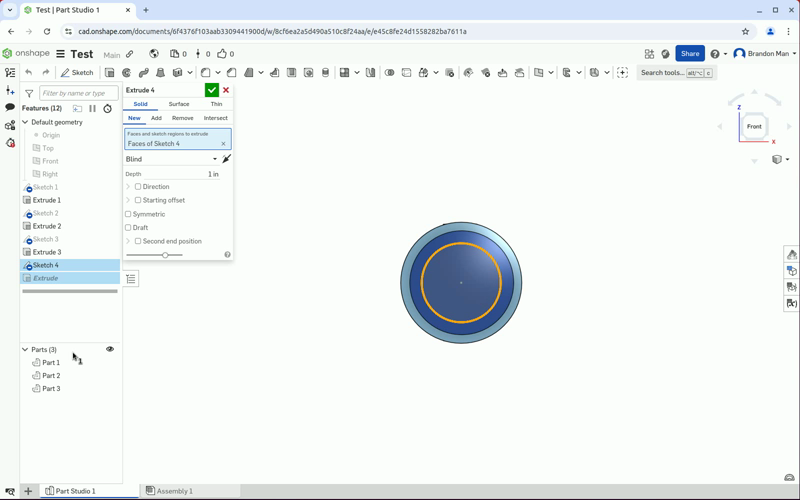
mouse_move(143, 106)
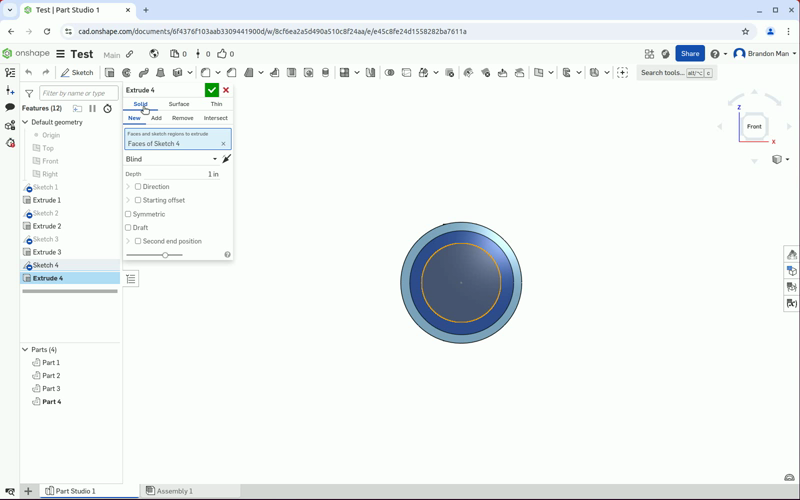
click(143, 106)
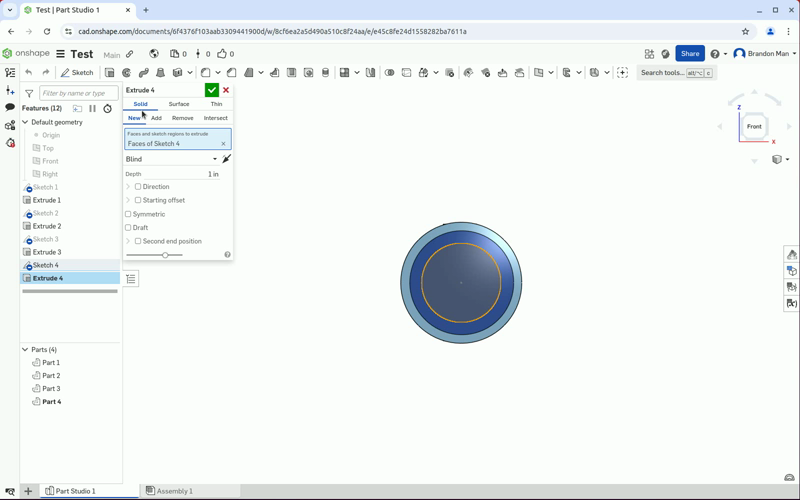
mouse_move(137, 120)
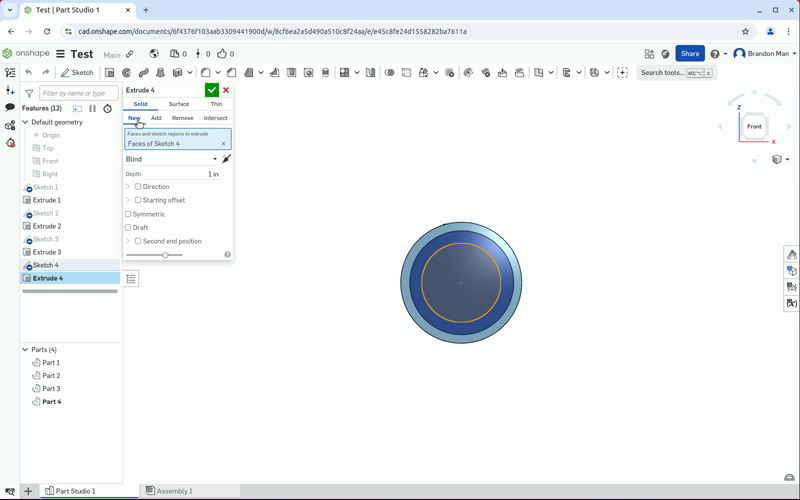
click(137, 120)
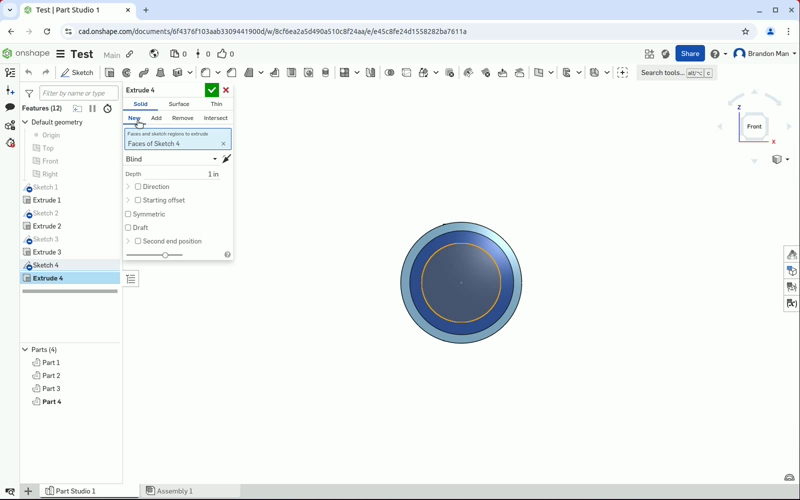
key(tab, 4)
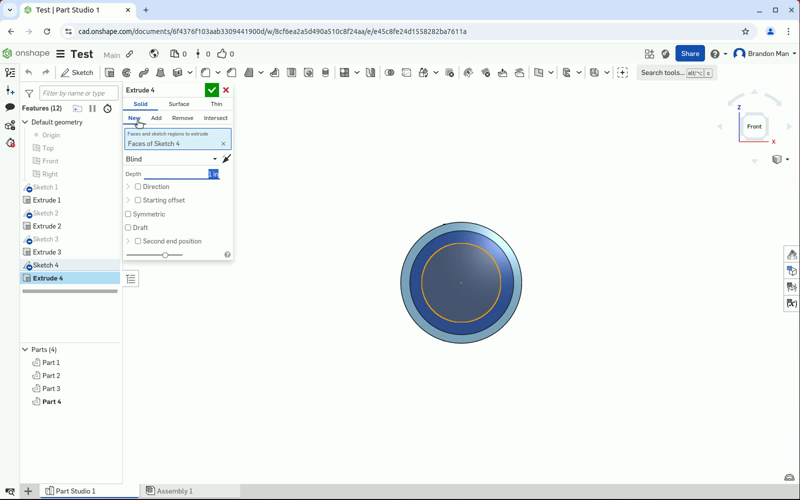
text(9.147)
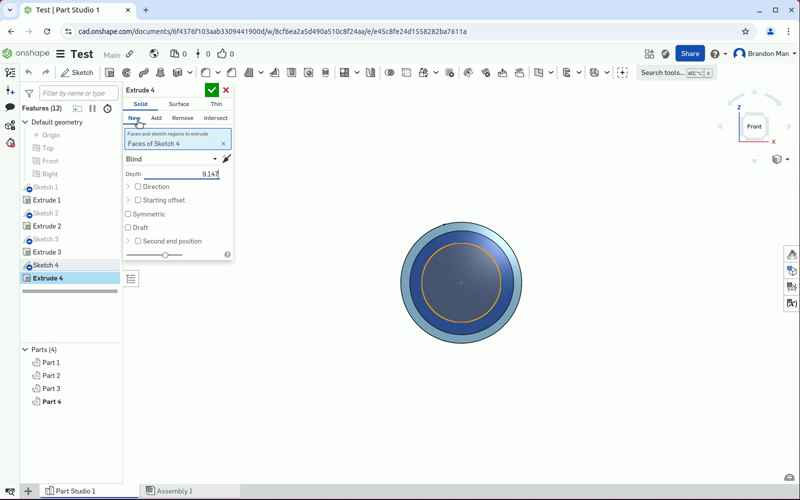
key(enter)
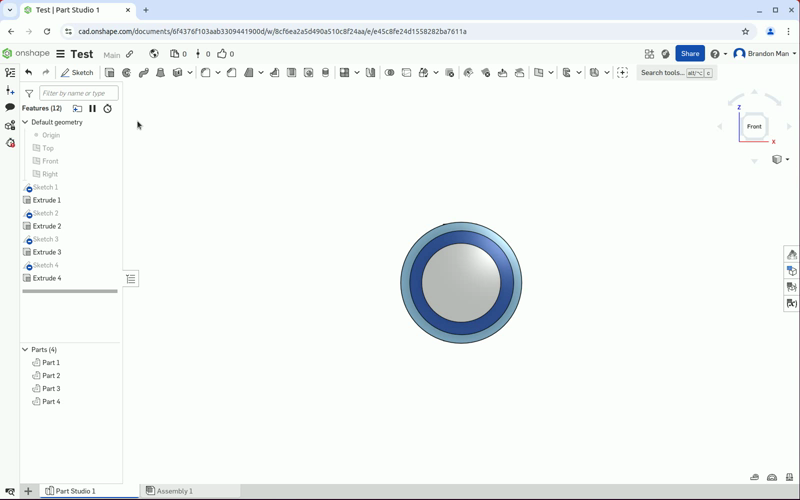
key(shift+h)
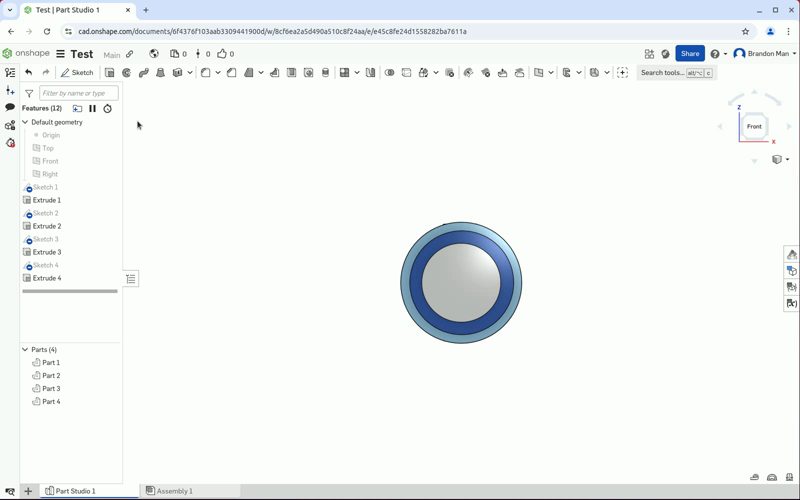
key(shift+h)
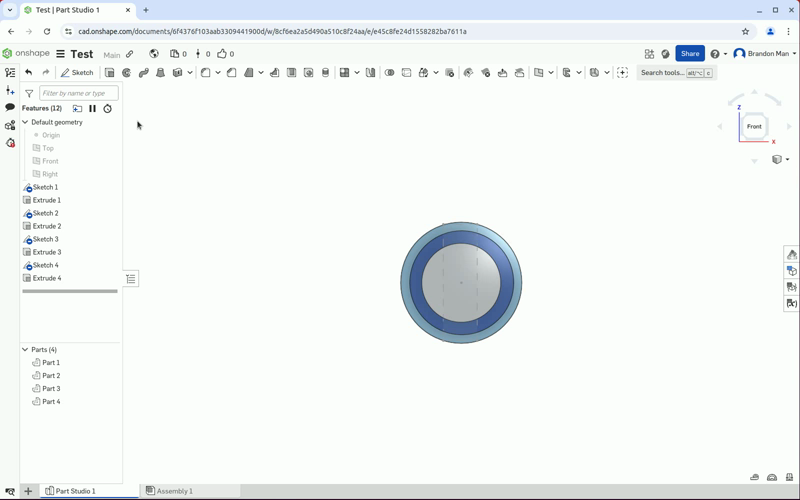
key(shift+7)
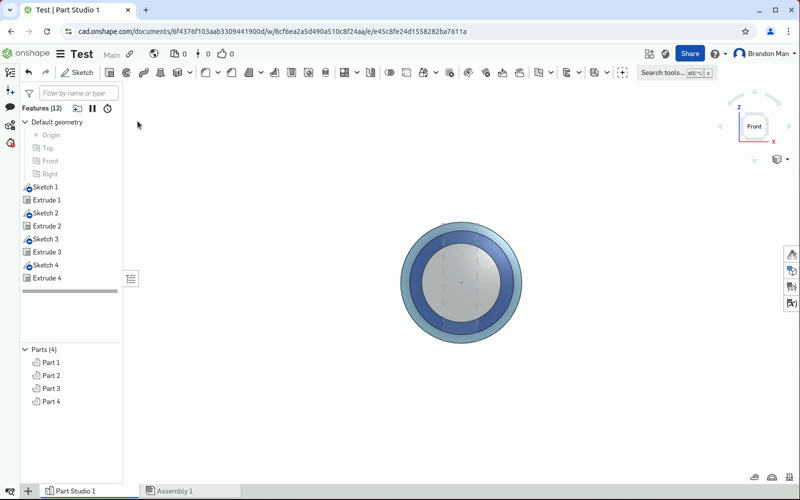
key(left, 2)
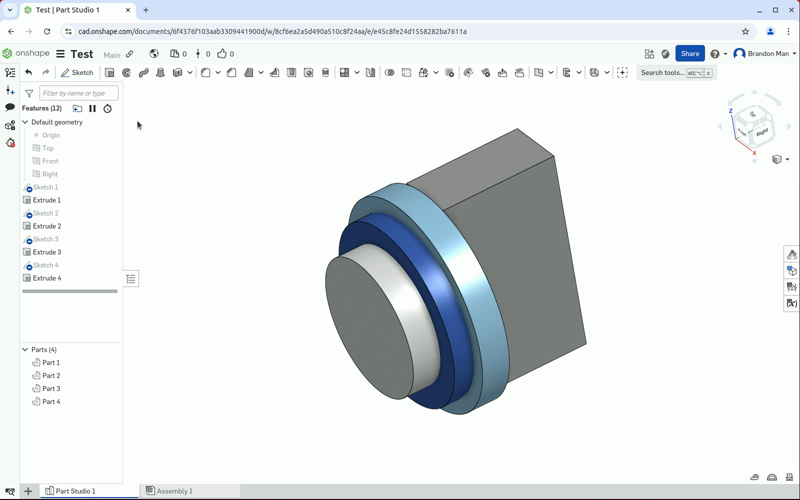
key(down, 2)
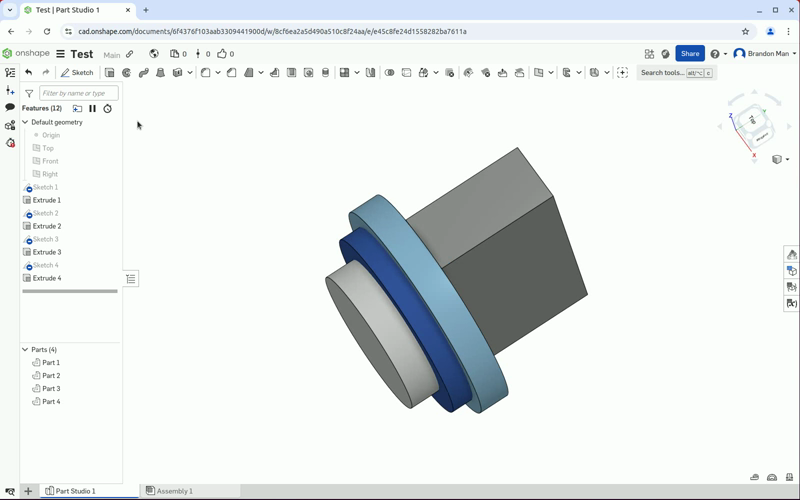
key(up, 2)
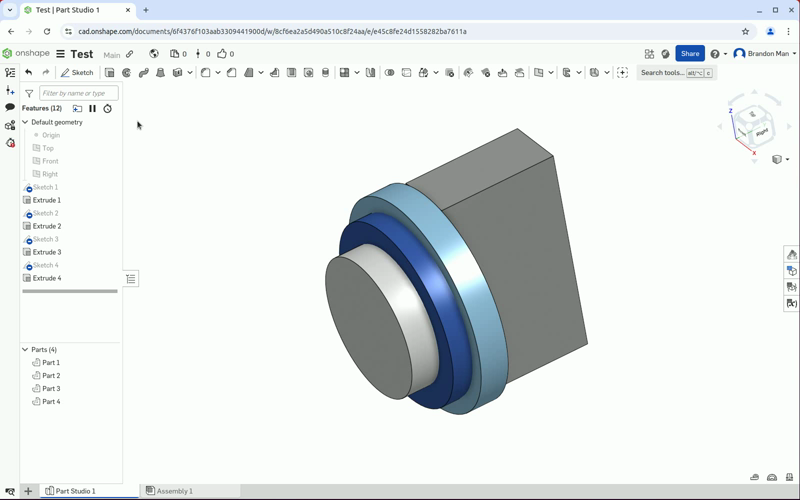
key(right, 2)
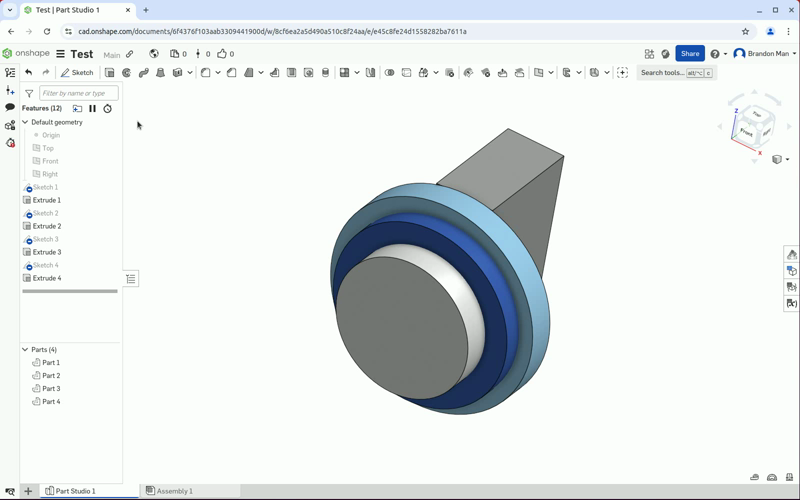
mouse_move(73, 189)
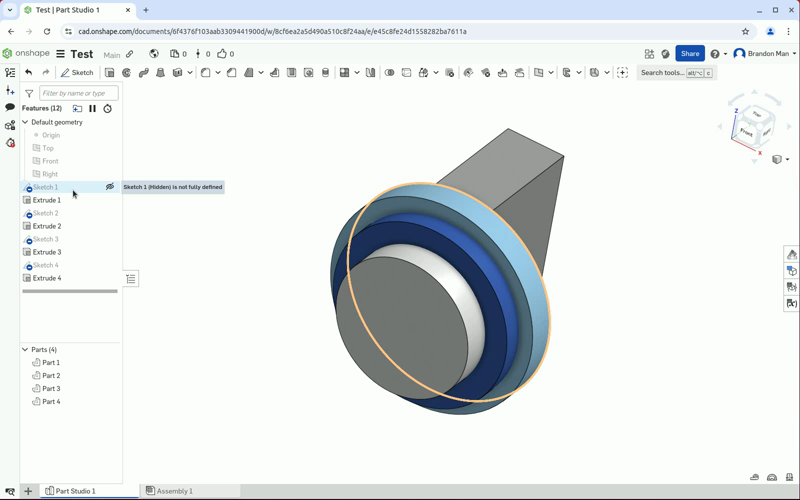
click(73, 189)